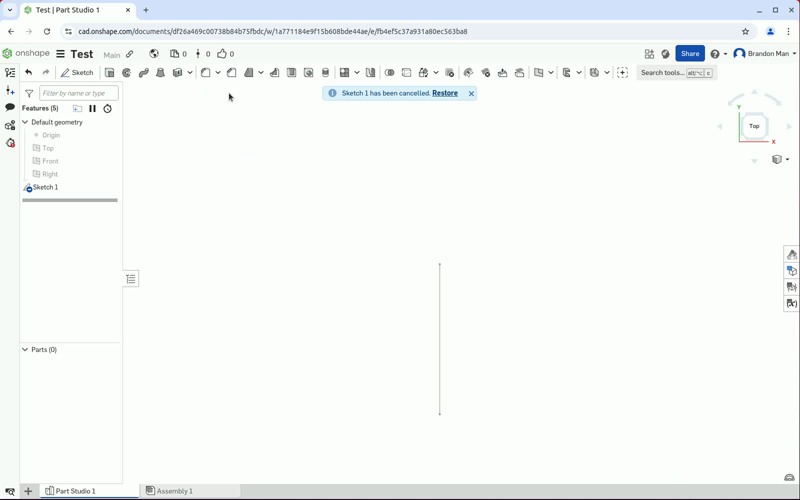
key(shift+h)
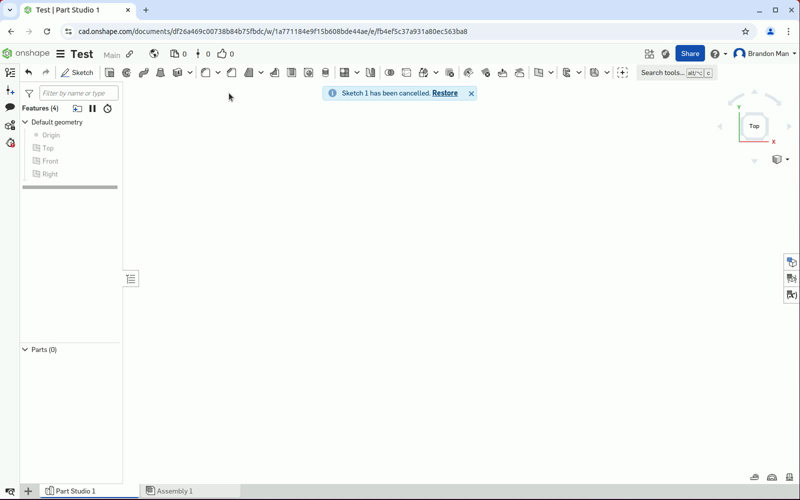
mouse_move(73, 352)
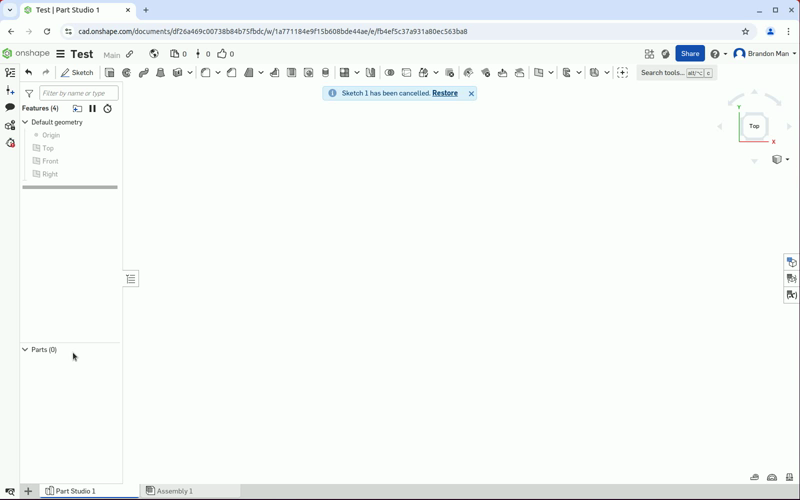
key(y)
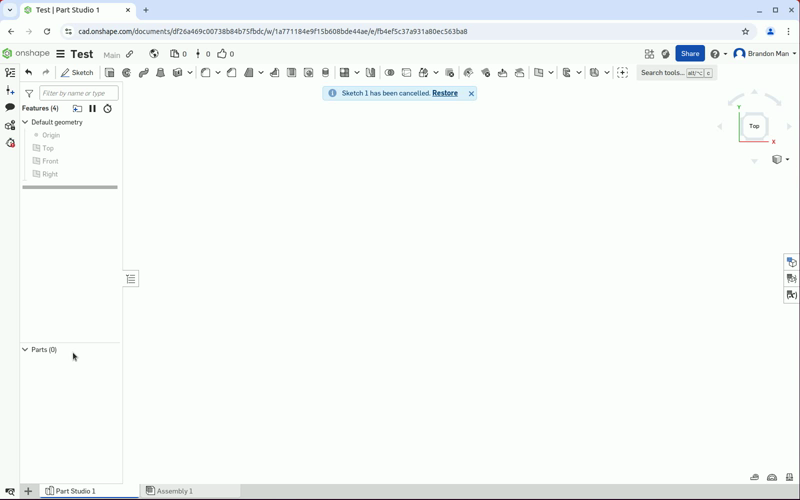
key(shift+p)
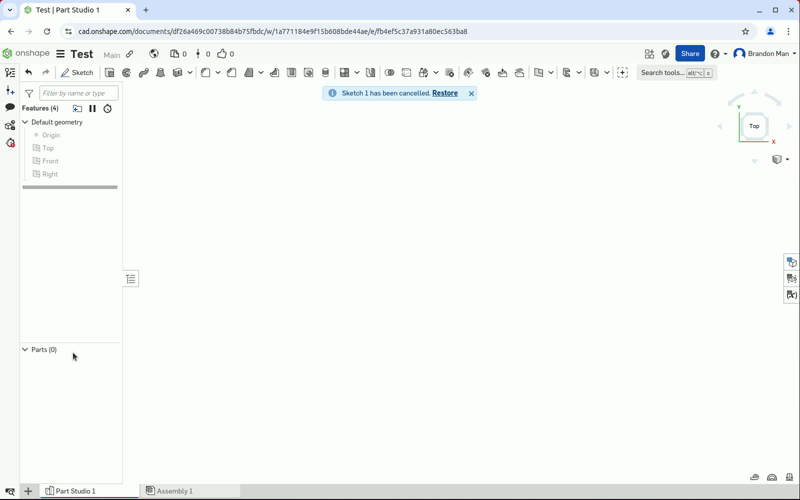
key(space)
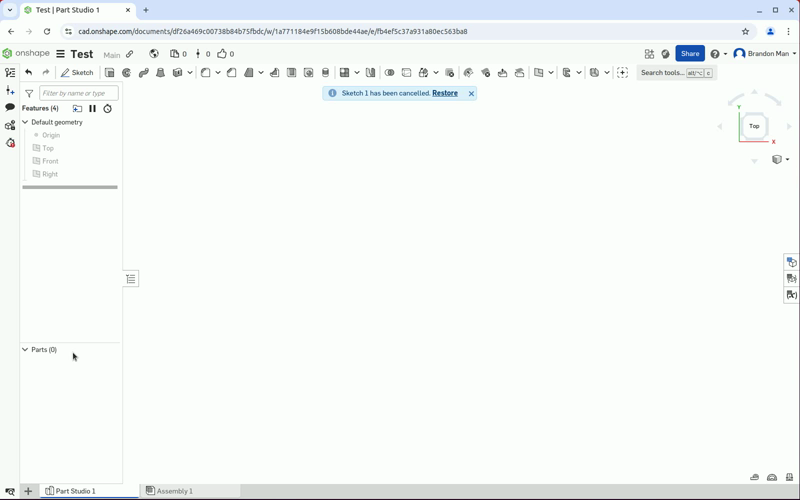
key_down(shift)
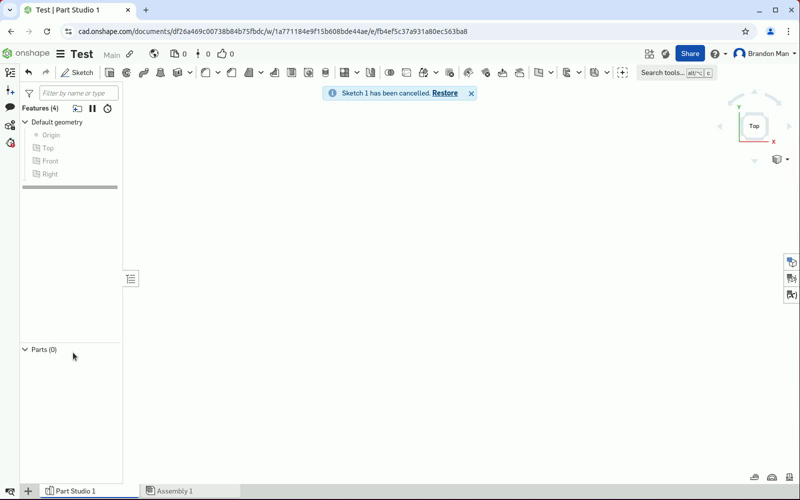
key(up)
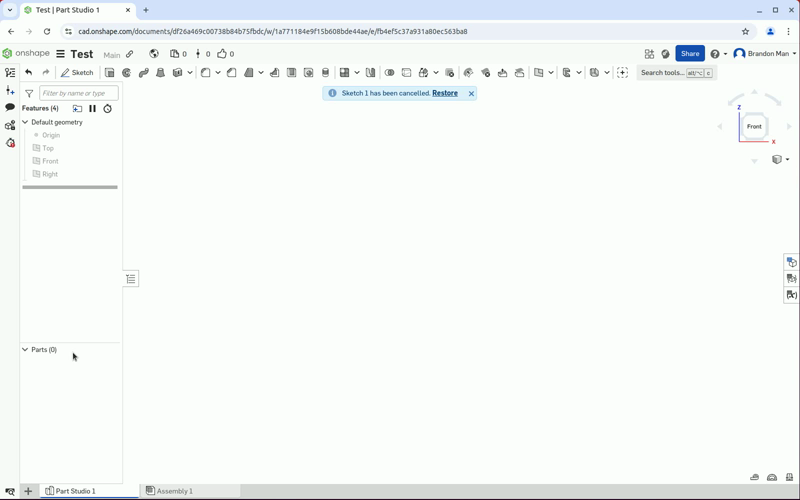
key_up(shift)
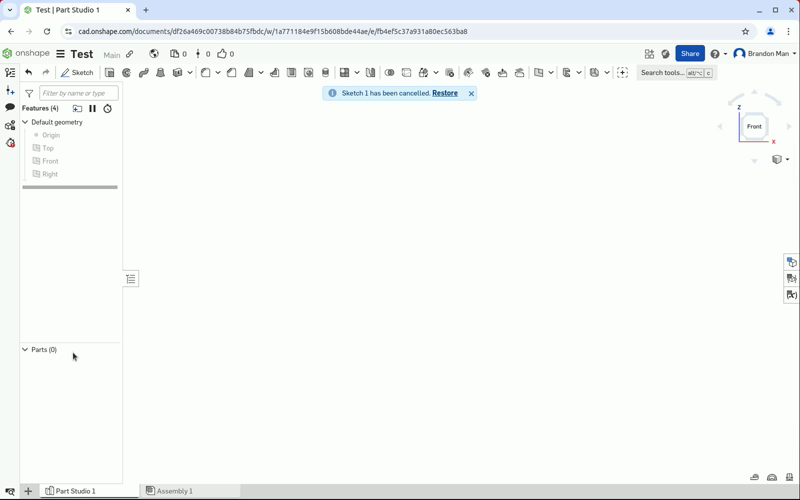
mouse_move(73, 352)
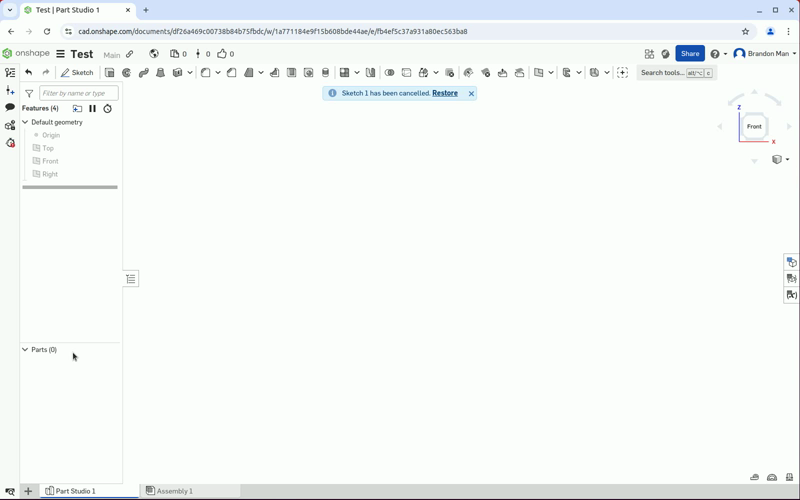
key(shift+y)
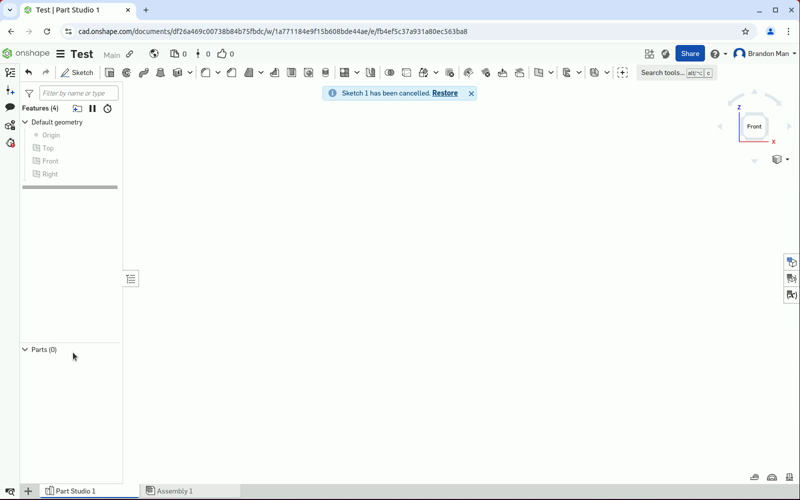
key(shift+s)
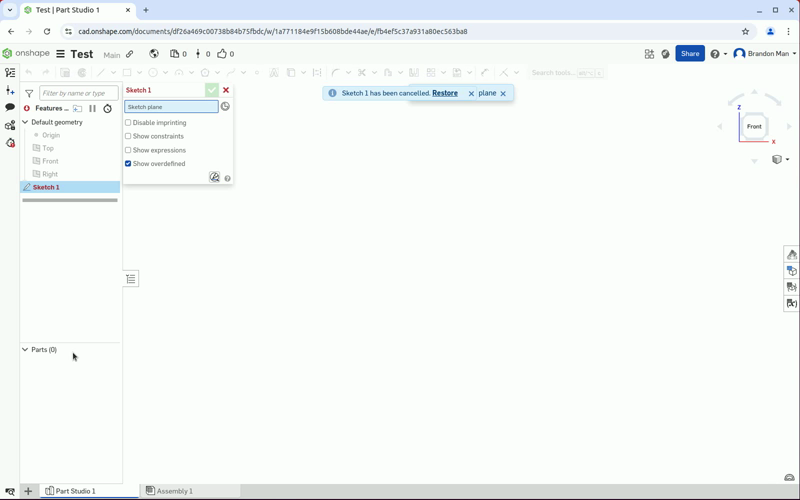
mouse_move(73, 163)
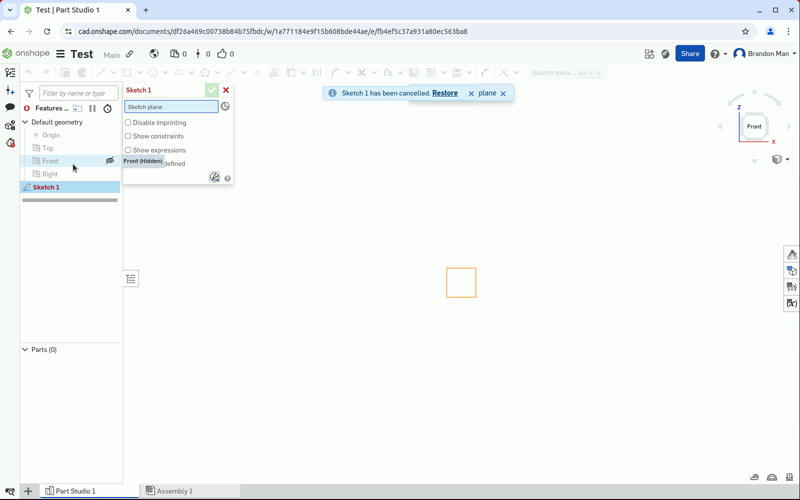
click(73, 163)
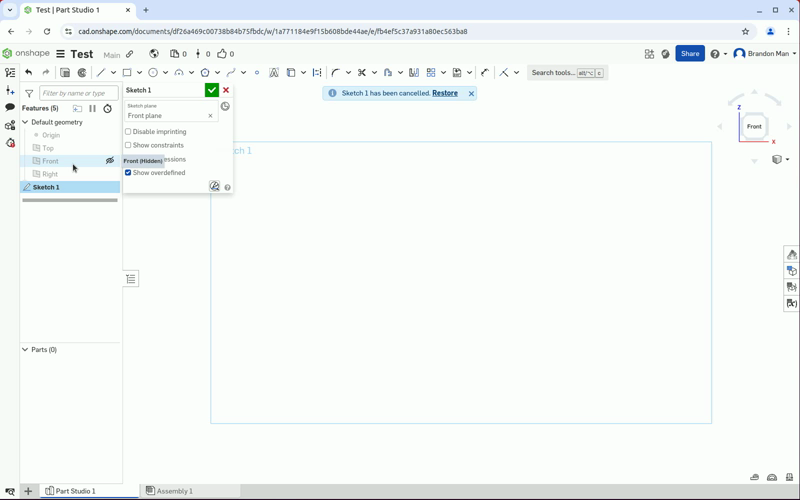
mouse_move(73, 352)
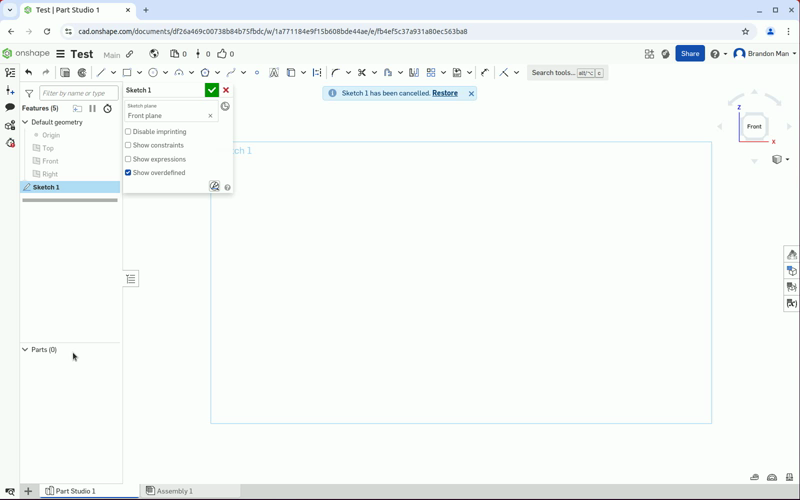
key(y)
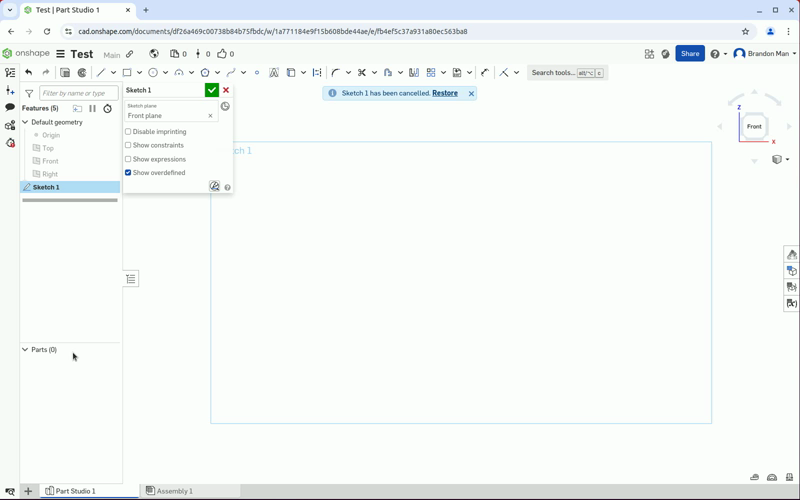
key(c)
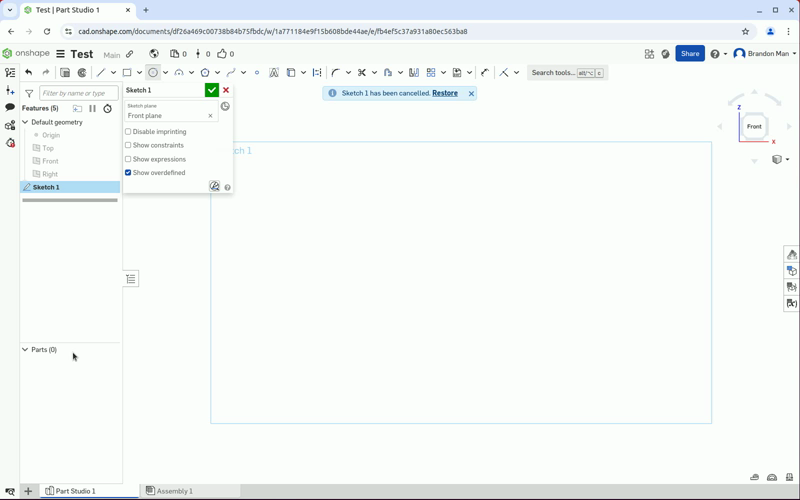
key_down(shift)
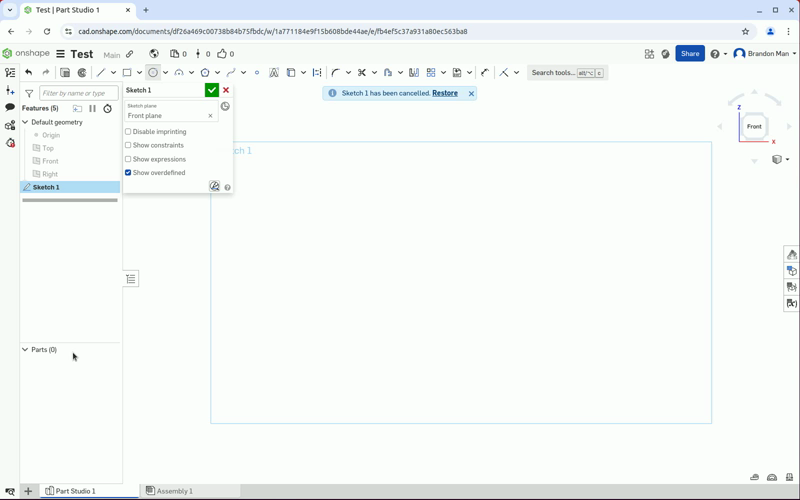
mouse_move(461, 282)
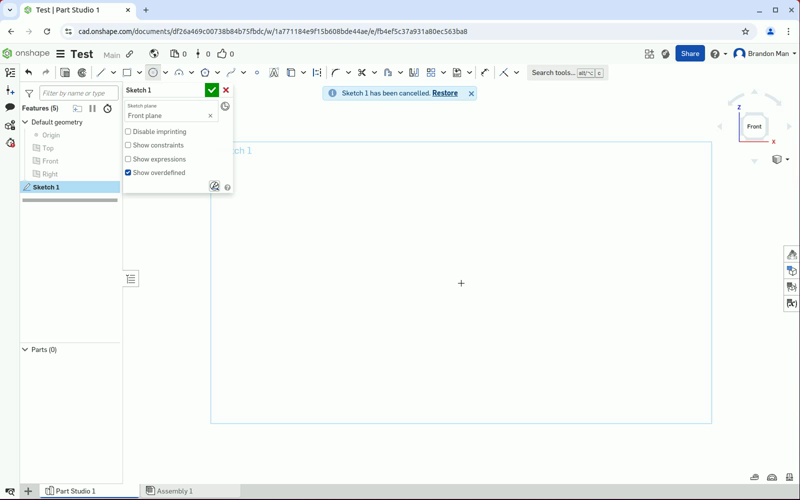
click(461, 282)
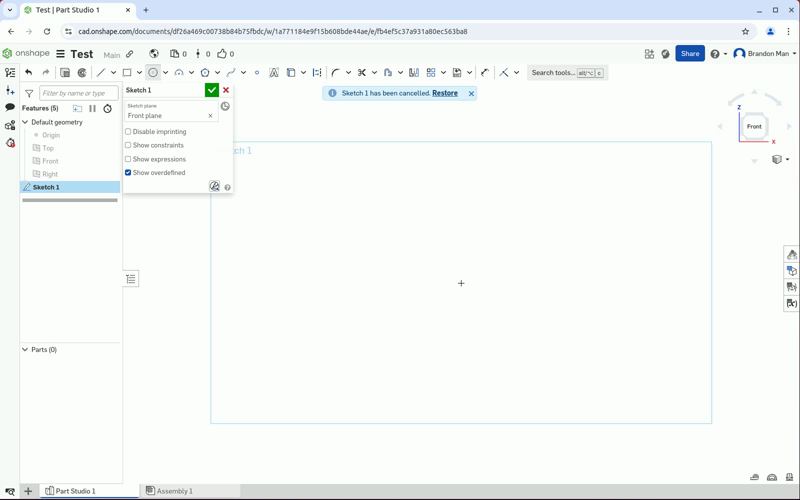
key_up(shift)
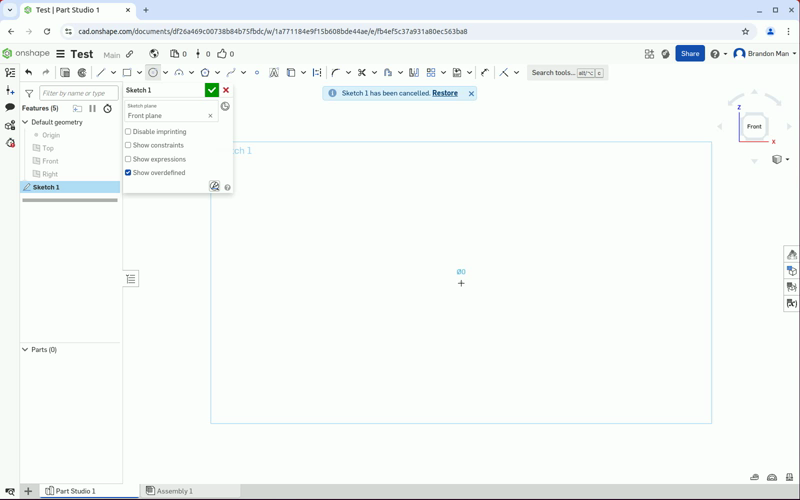
mouse_move(497, 282)
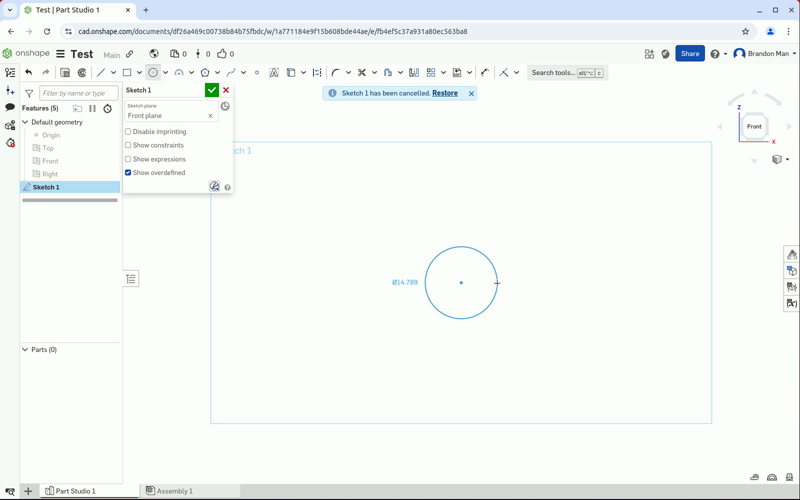
click(497, 282)
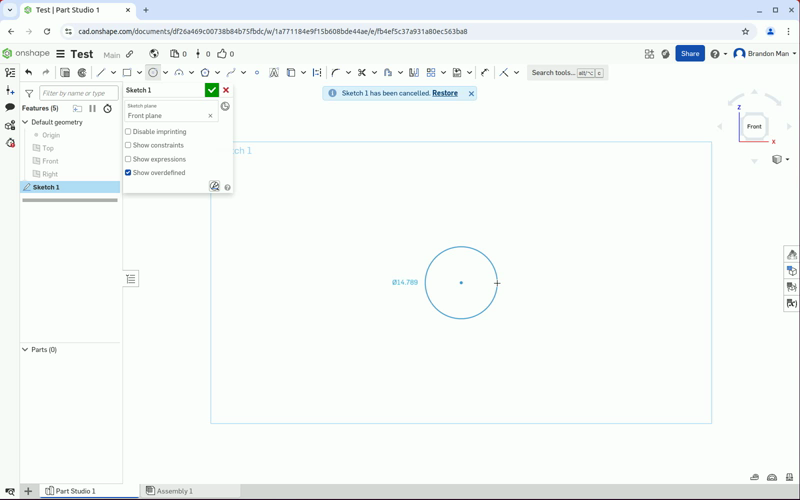
key(esc)
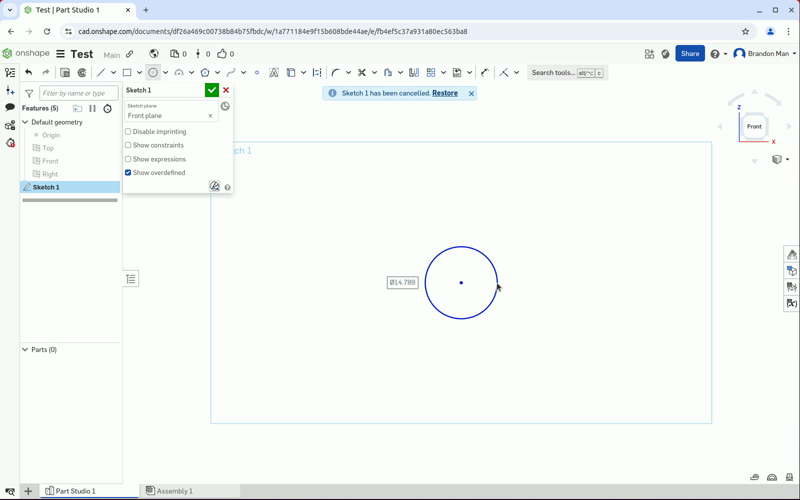
key(c)
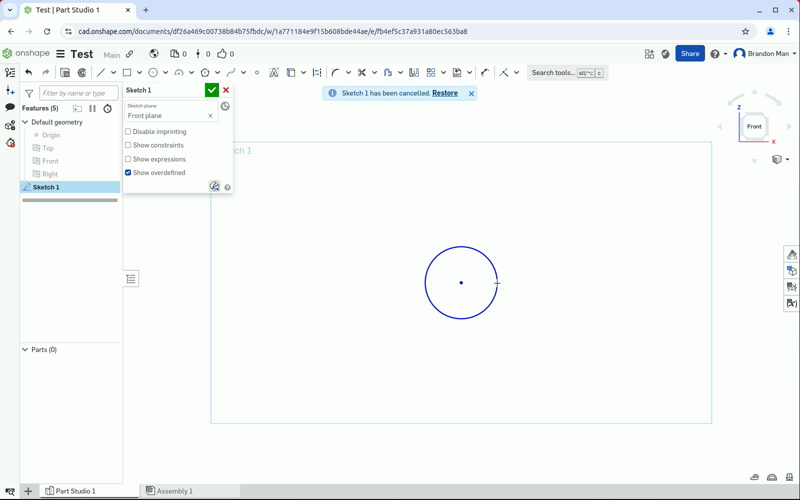
key_down(shift)
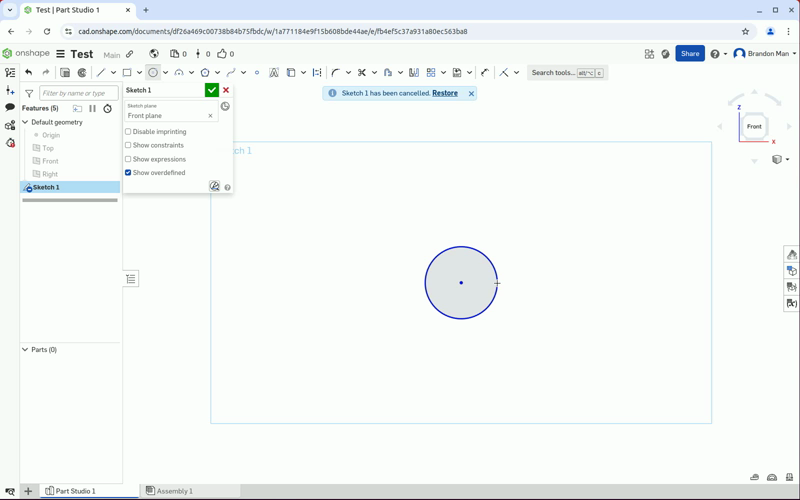
mouse_move(461, 282)
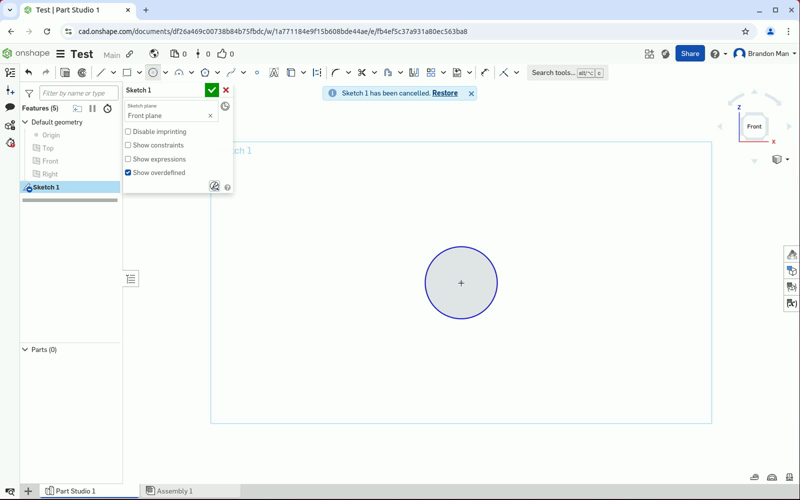
click(461, 282)
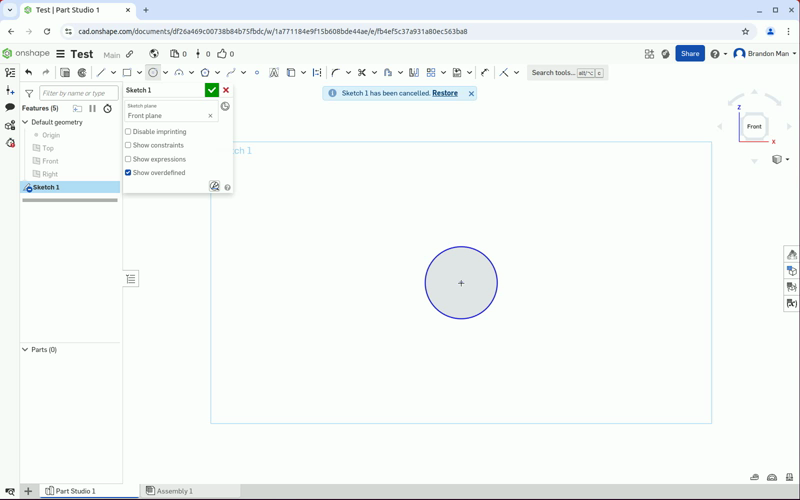
key_up(shift)
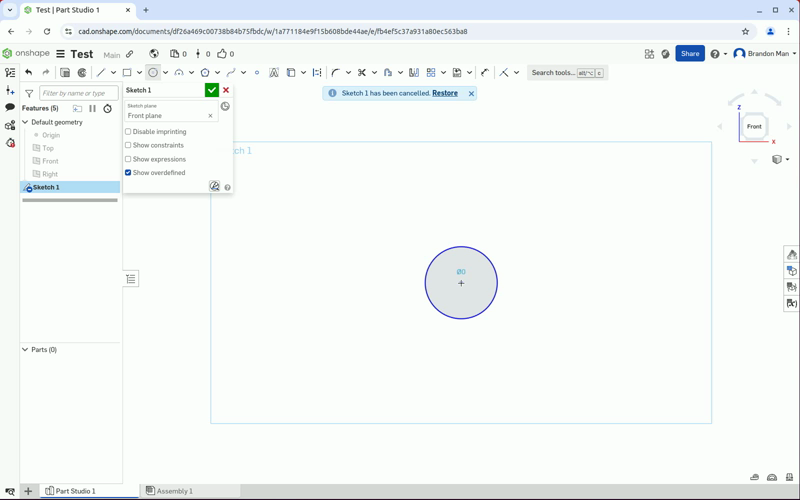
mouse_move(479, 282)
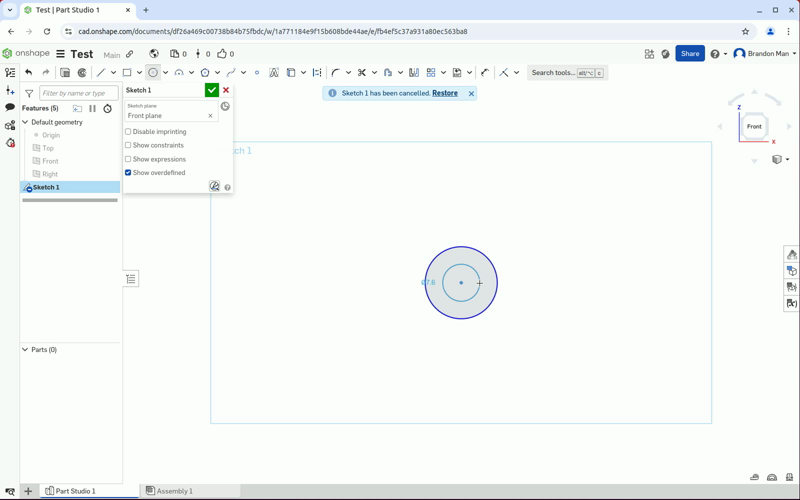
click(479, 282)
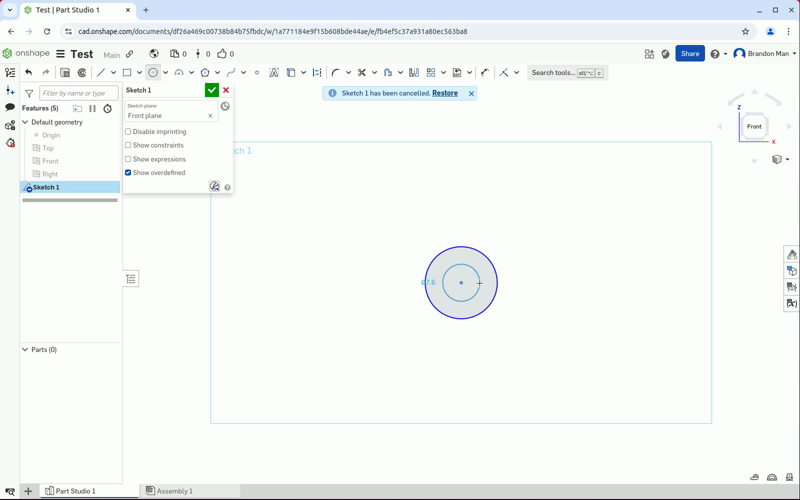
key(esc)
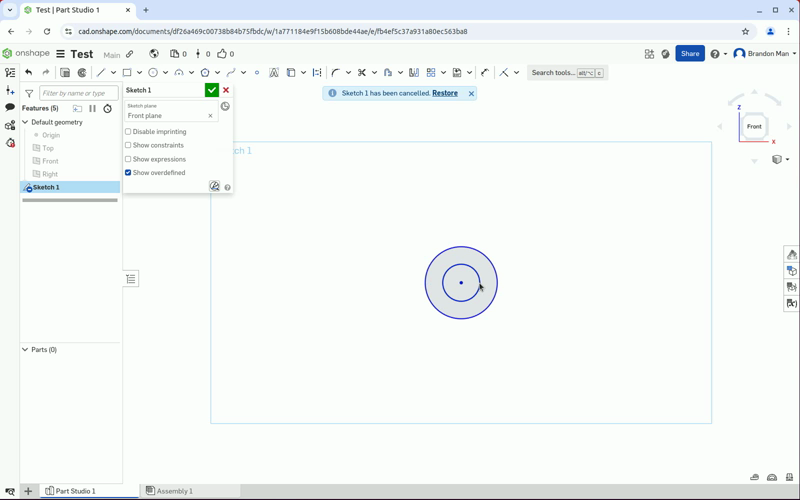
mouse_move(442, 256)
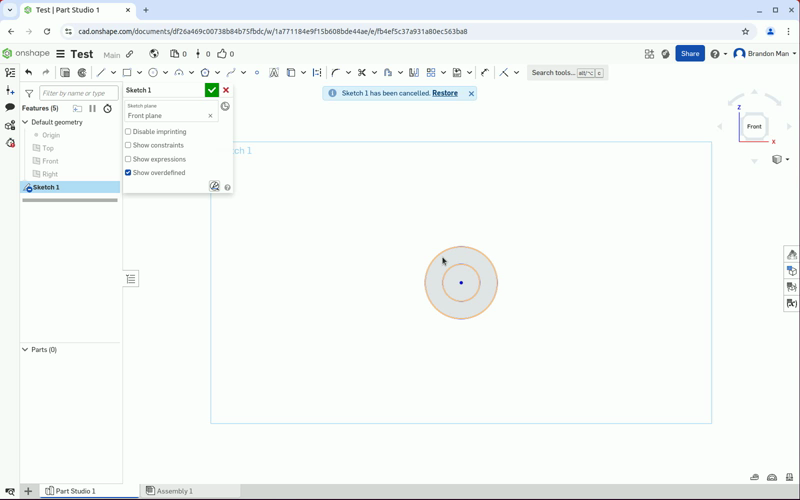
click(442, 256)
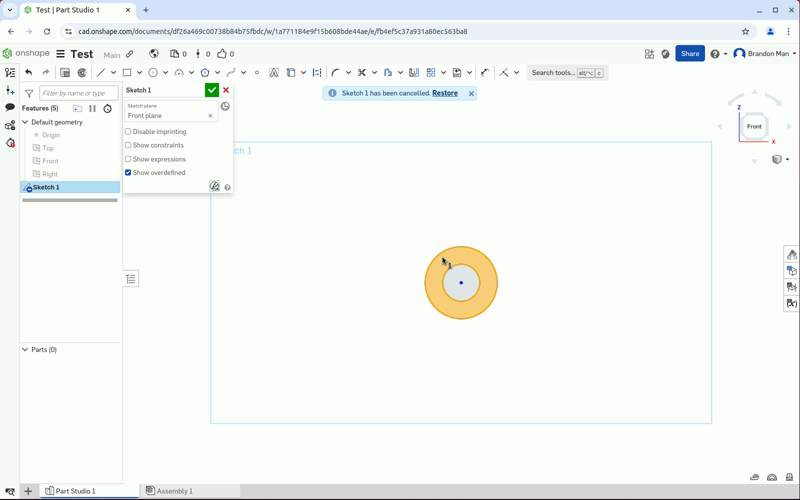
mouse_move(73, 352)
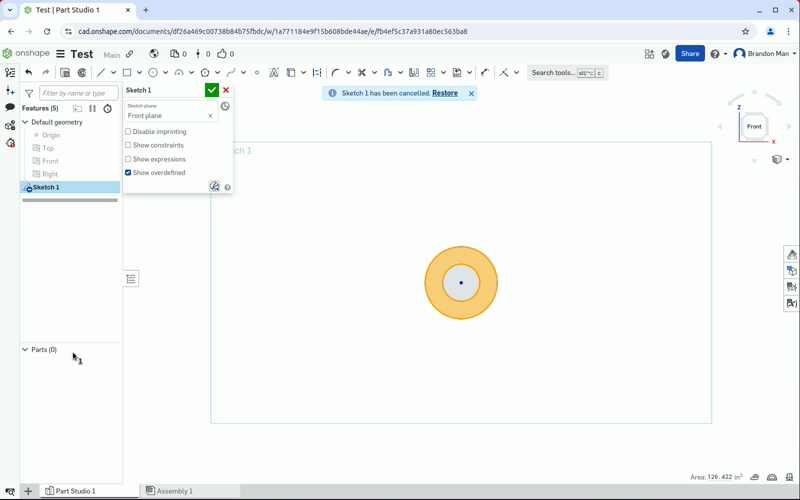
key(shift+y)
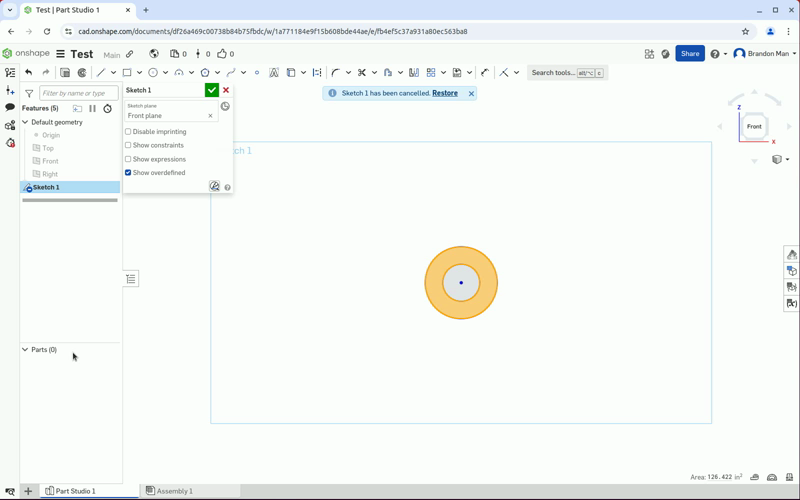
key(shift+e)
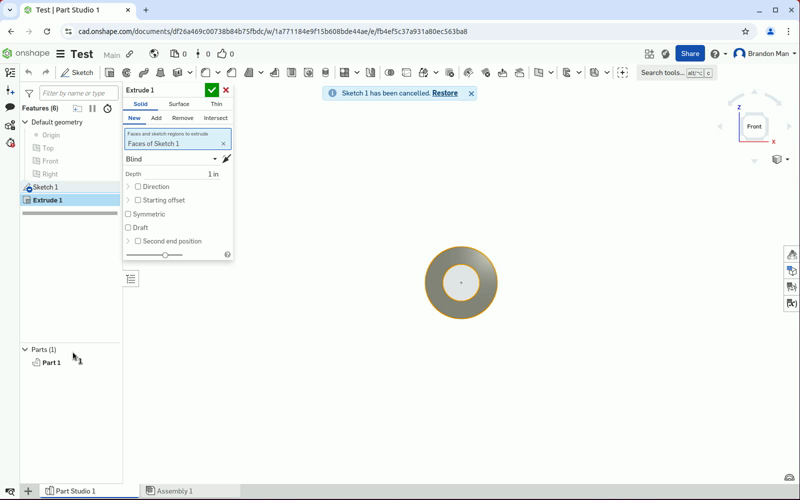
mouse_move(143, 106)
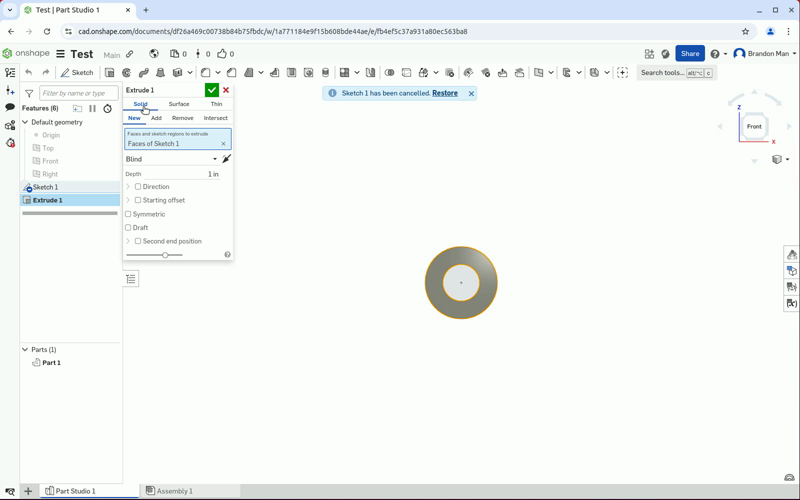
click(143, 106)
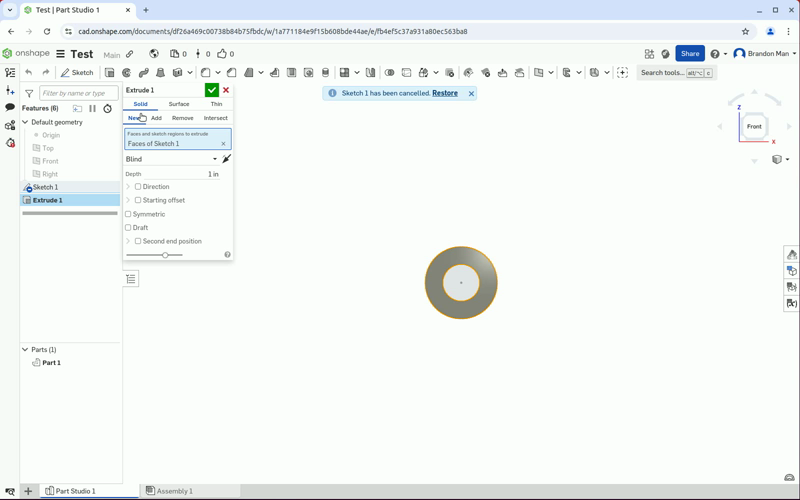
mouse_move(137, 120)
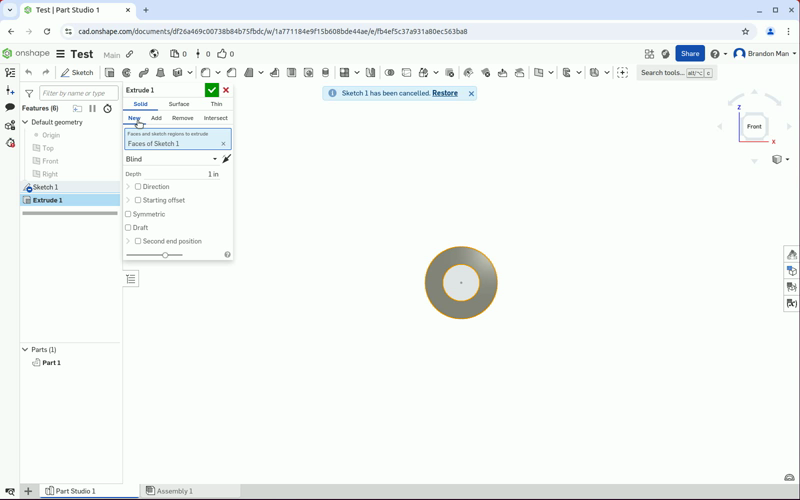
click(137, 120)
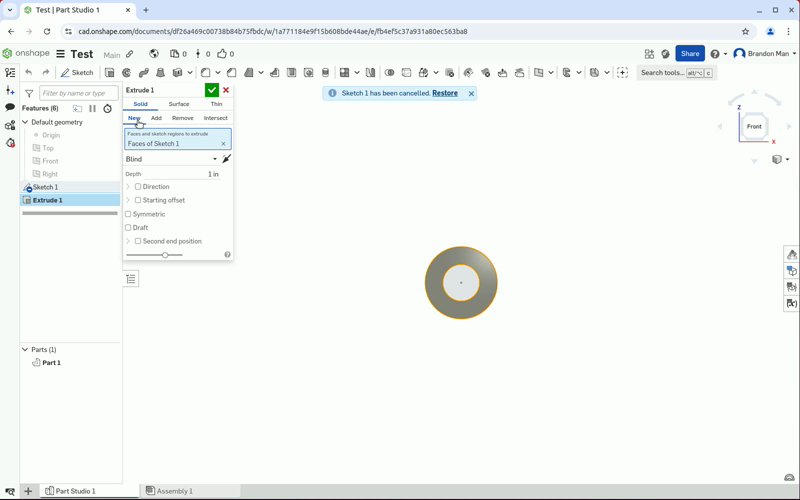
key(tab, 4)
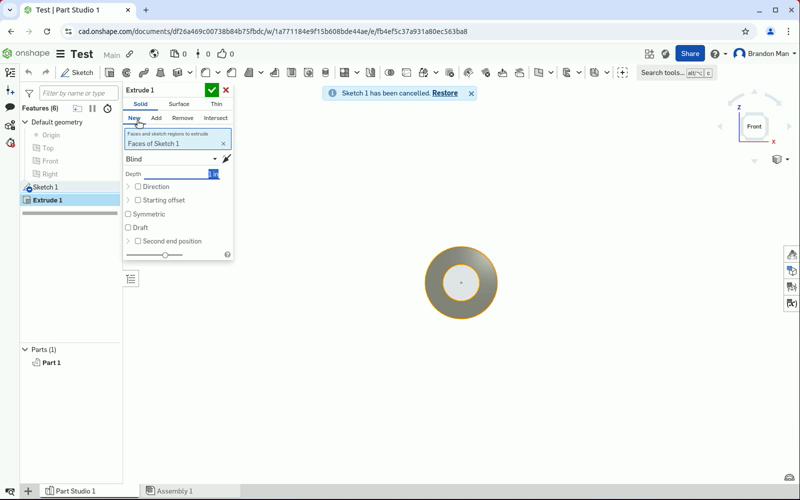
text(3.129)
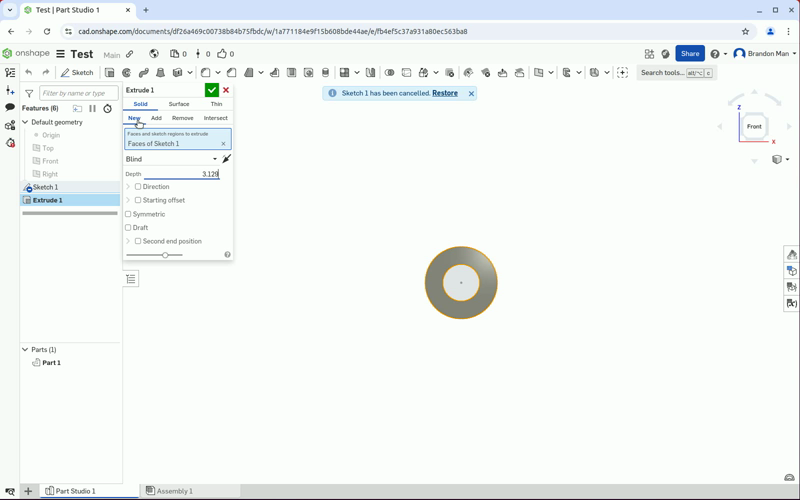
key(enter)
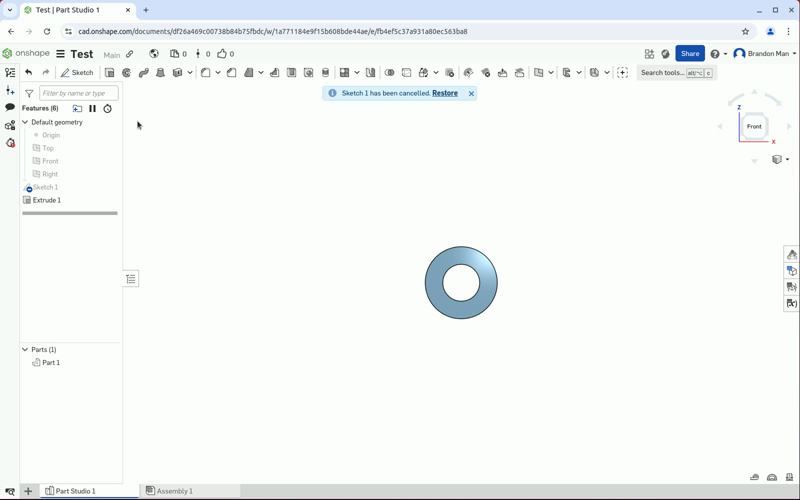
key(shift+h)
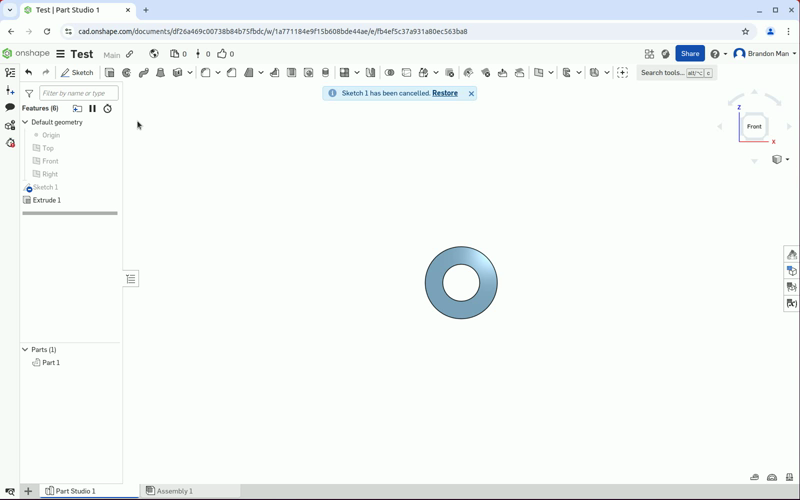
key(shift+h)
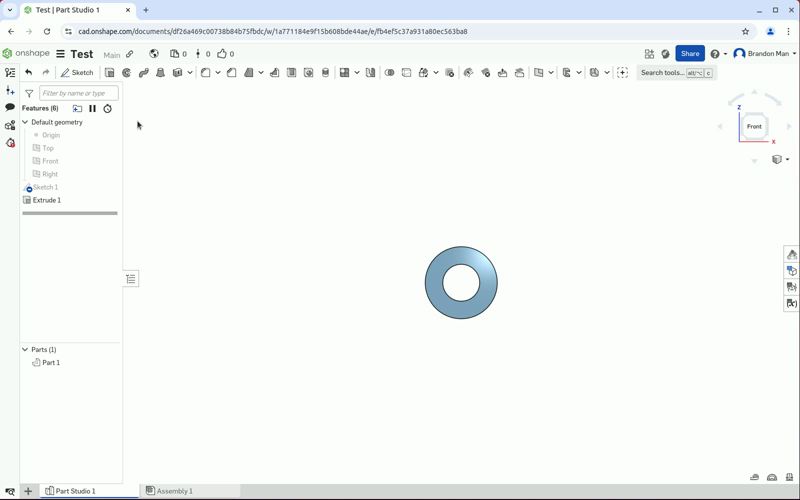
mouse_move(73, 189)
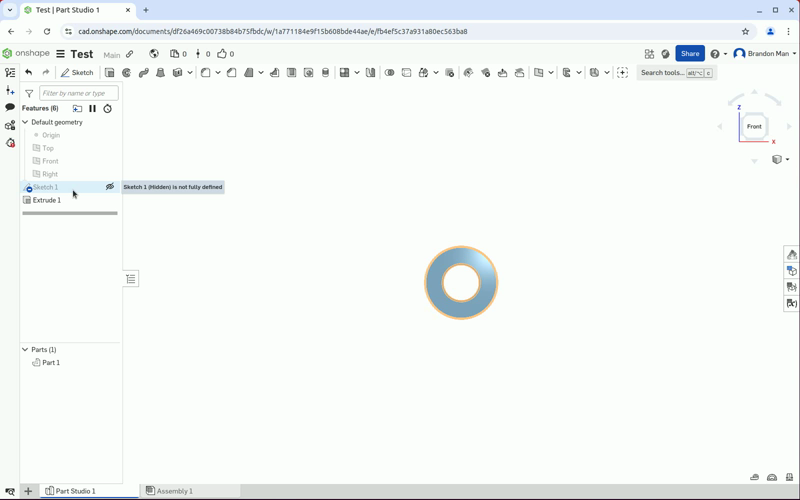
click(73, 189)
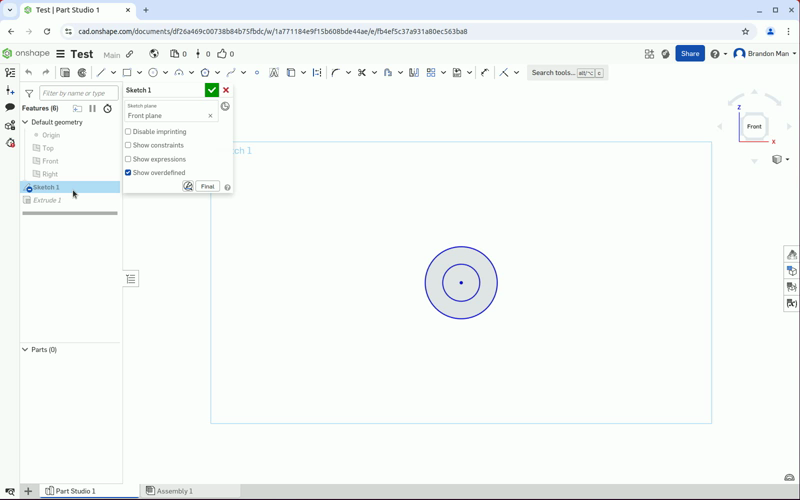
mouse_move(229, 92)
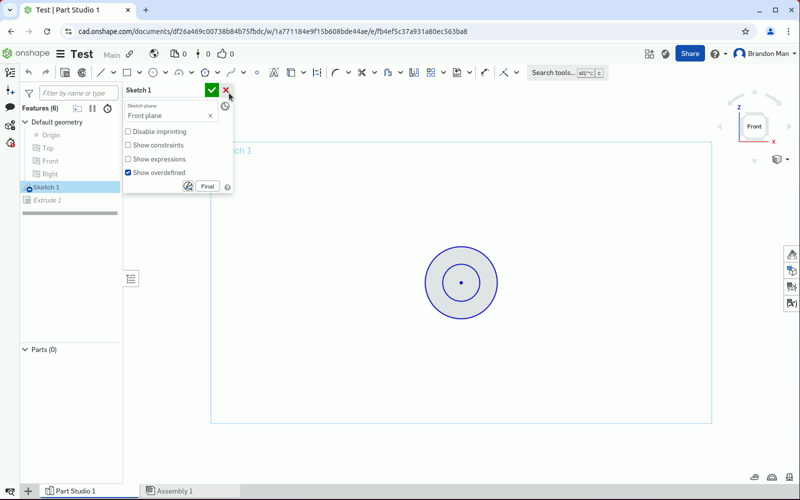
click(229, 92)
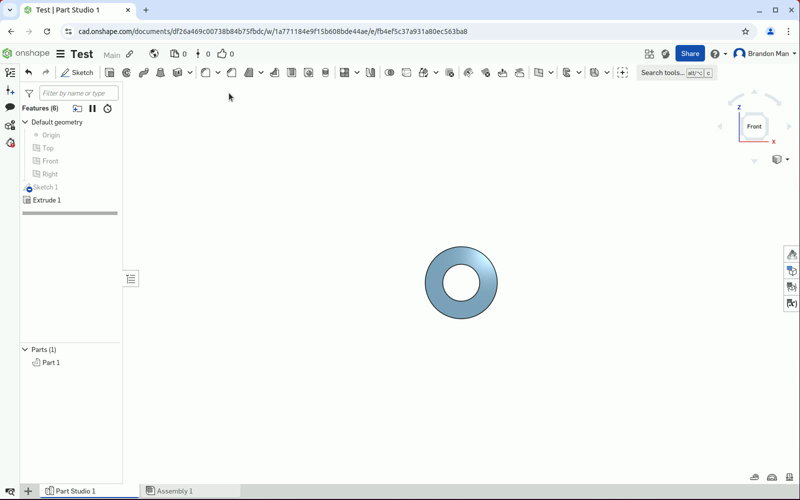
mouse_move(541, 75)
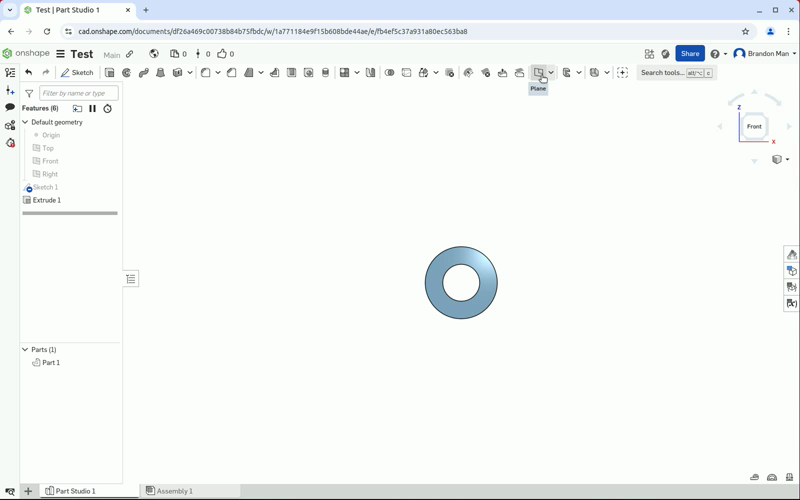
click(541, 75)
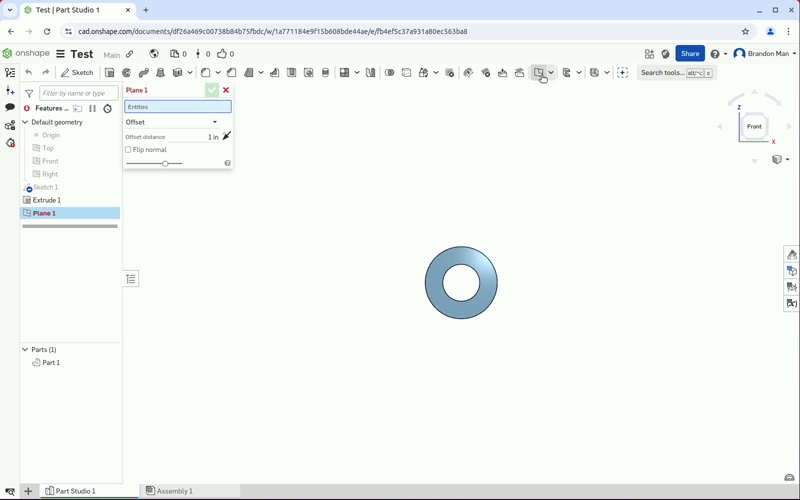
mouse_move(73, 163)
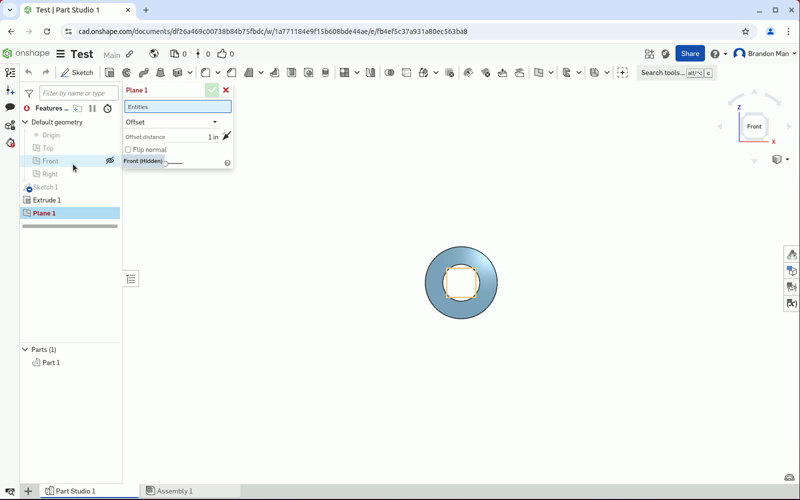
click(73, 163)
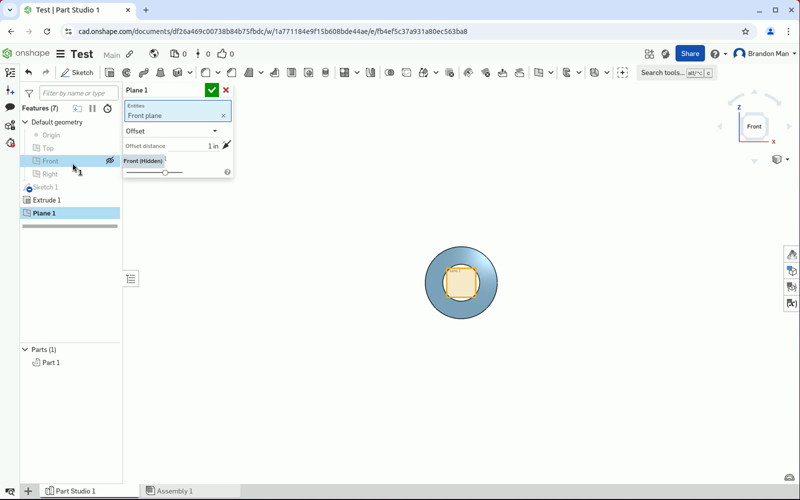
key(tab, 2)
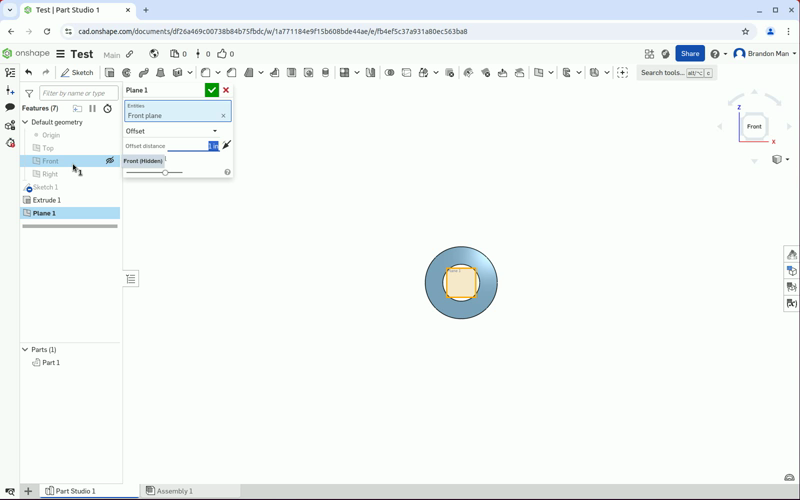
text(3.143)
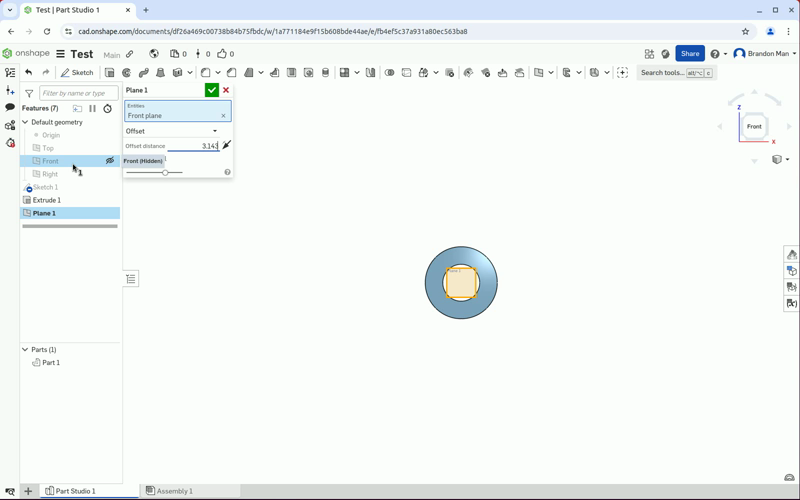
key(enter, 2)
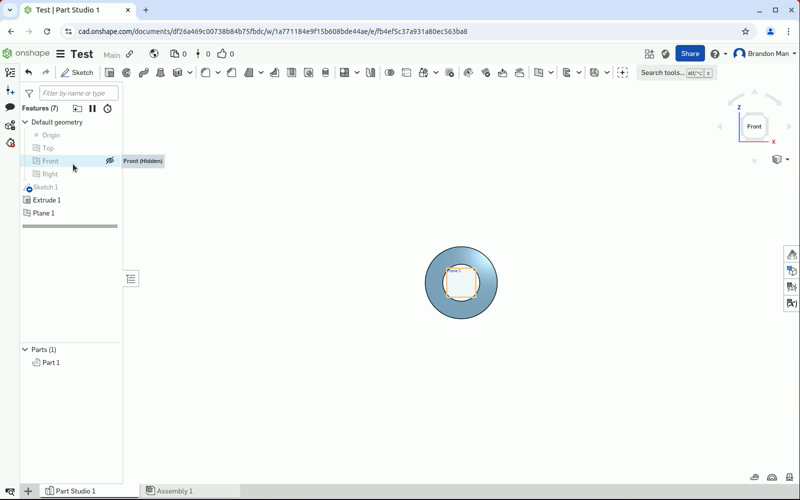
key(shift+s)
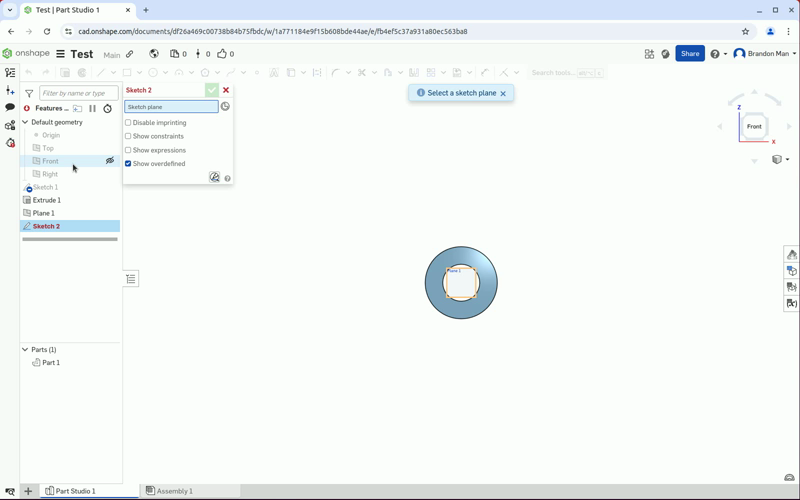
mouse_move(73, 215)
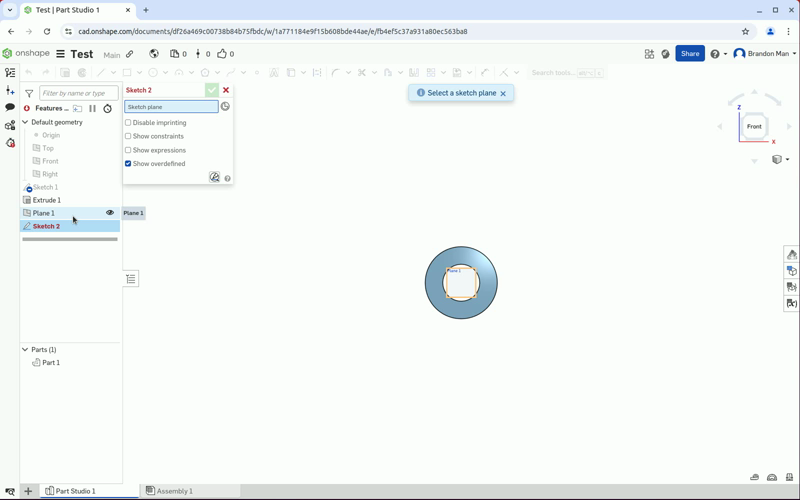
click(73, 215)
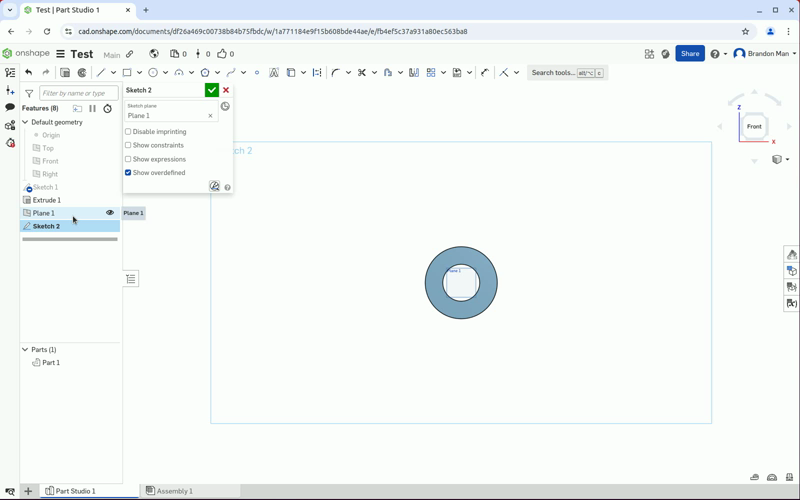
mouse_move(73, 352)
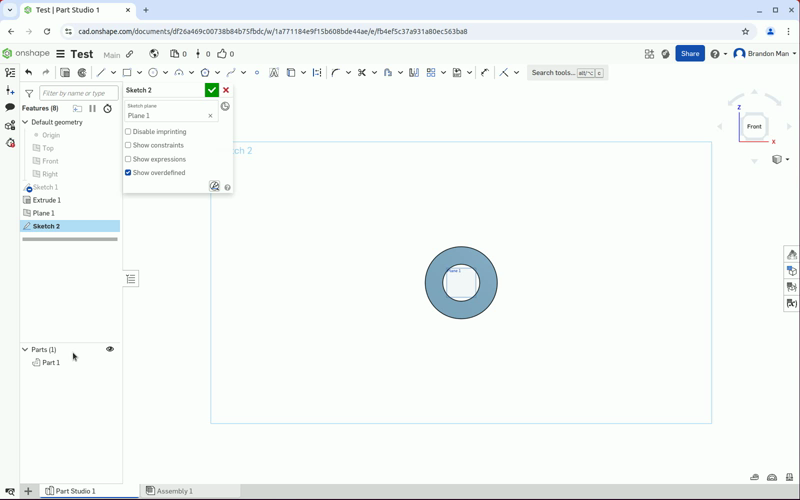
key(y)
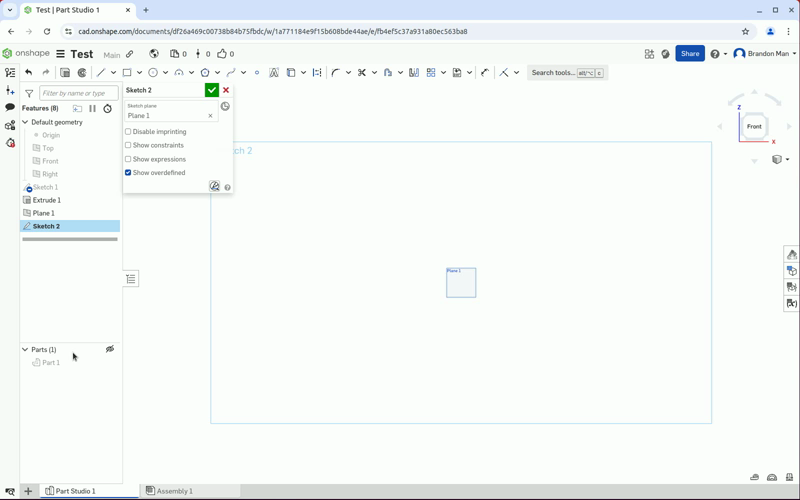
key(c)
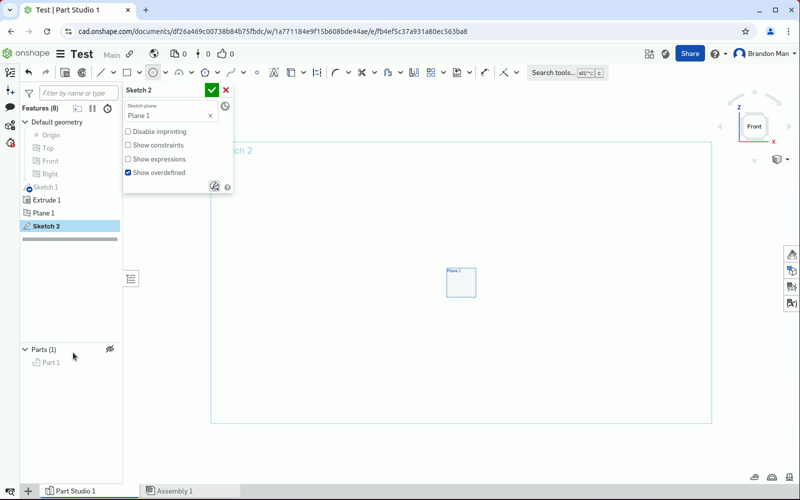
key_down(shift)
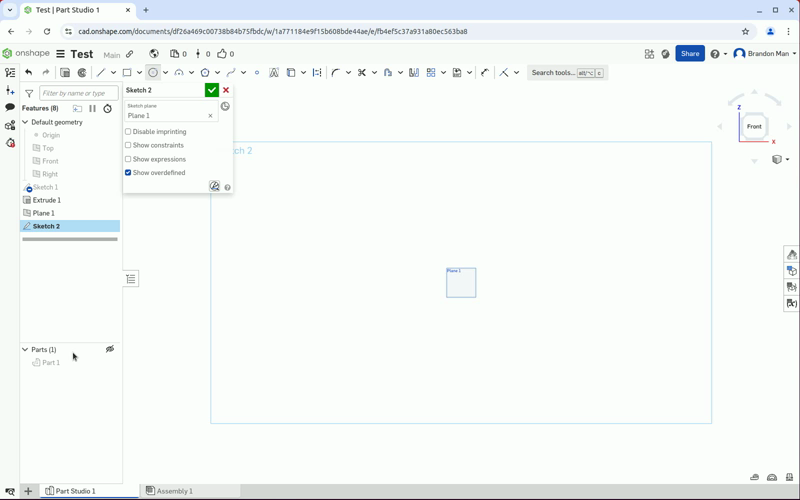
mouse_move(461, 282)
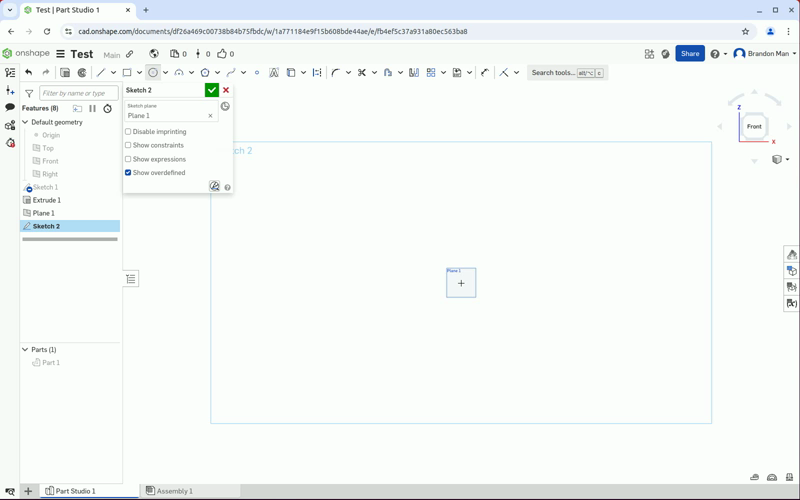
click(461, 282)
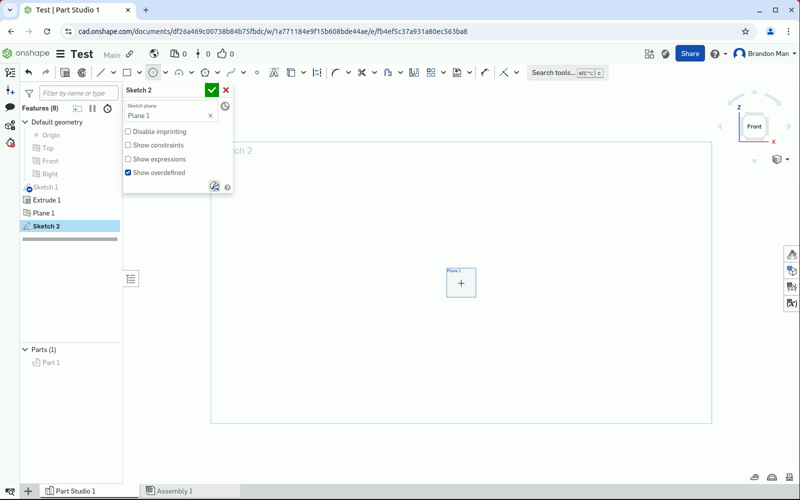
key_up(shift)
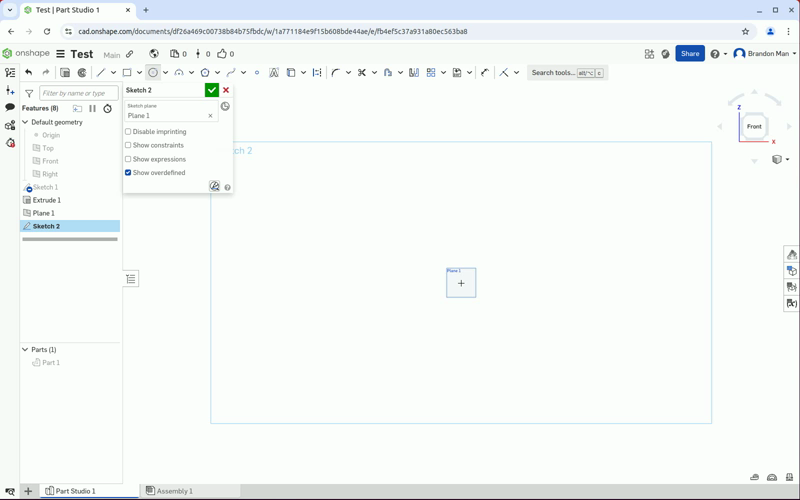
mouse_move(494, 282)
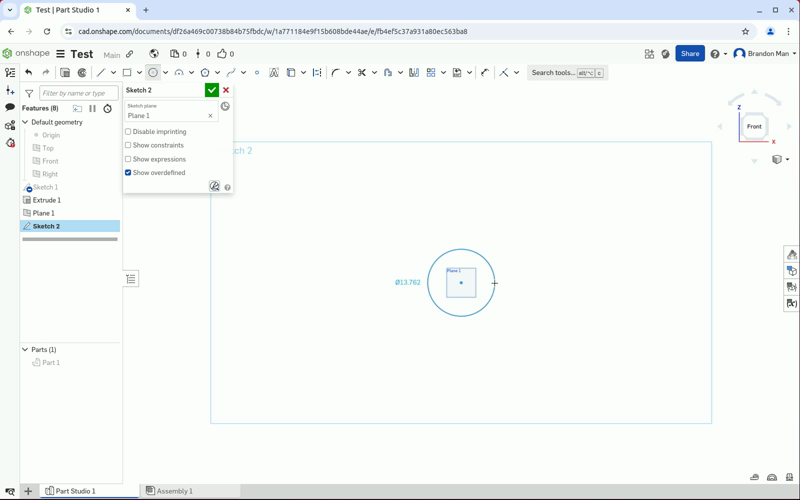
click(494, 282)
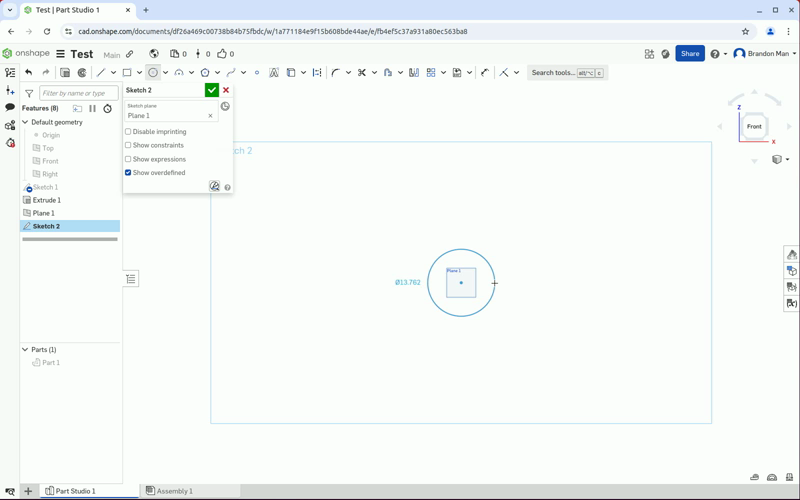
key(esc)
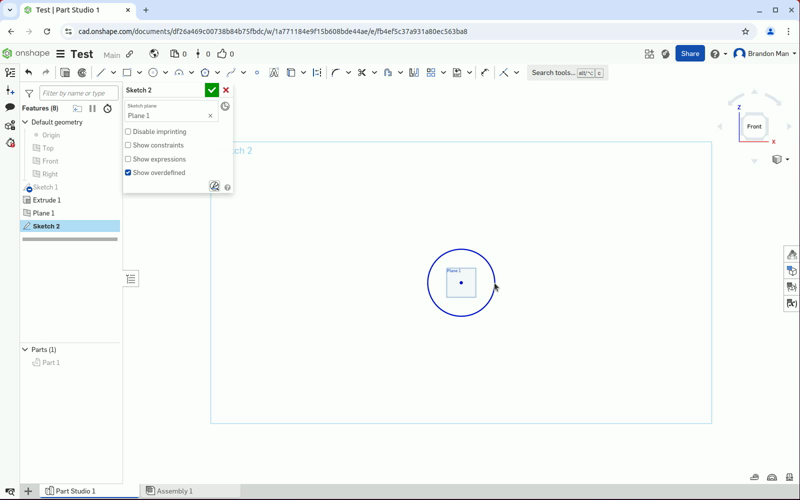
key(c)
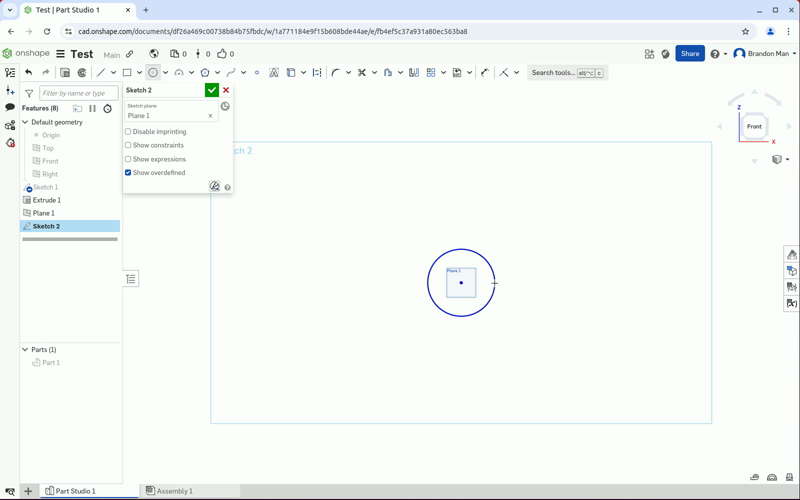
key_down(shift)
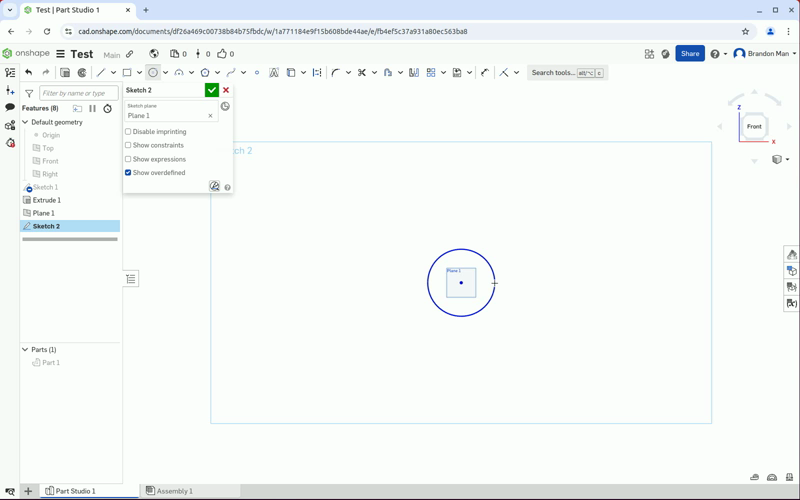
mouse_move(461, 282)
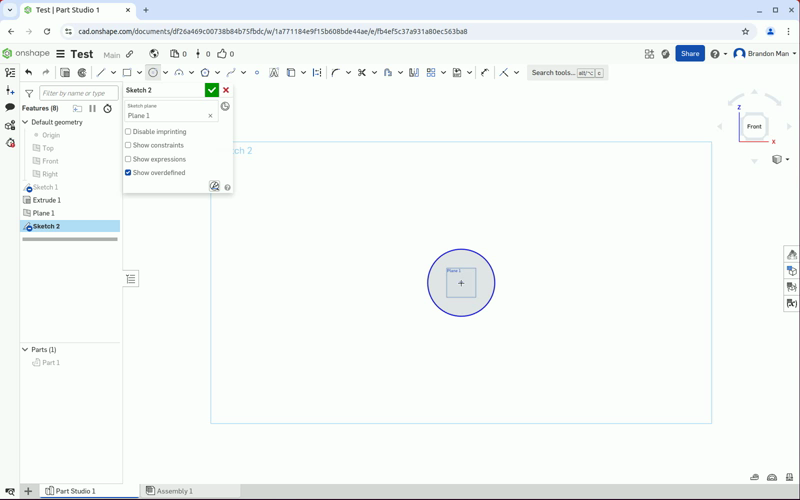
click(461, 282)
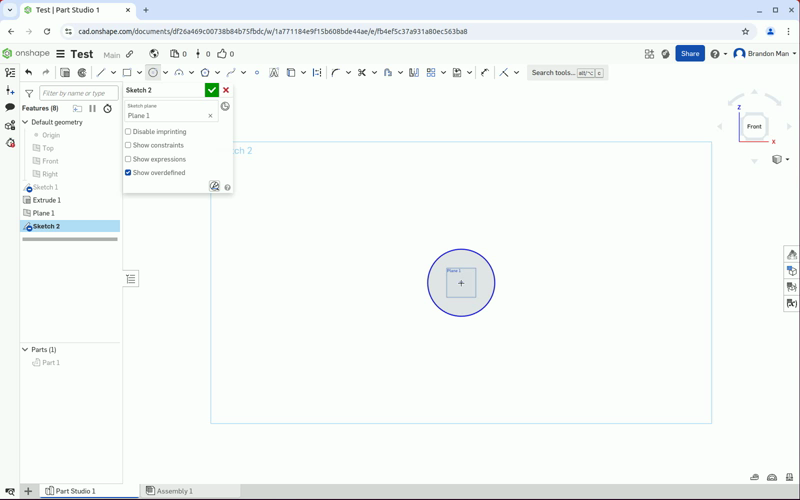
key_up(shift)
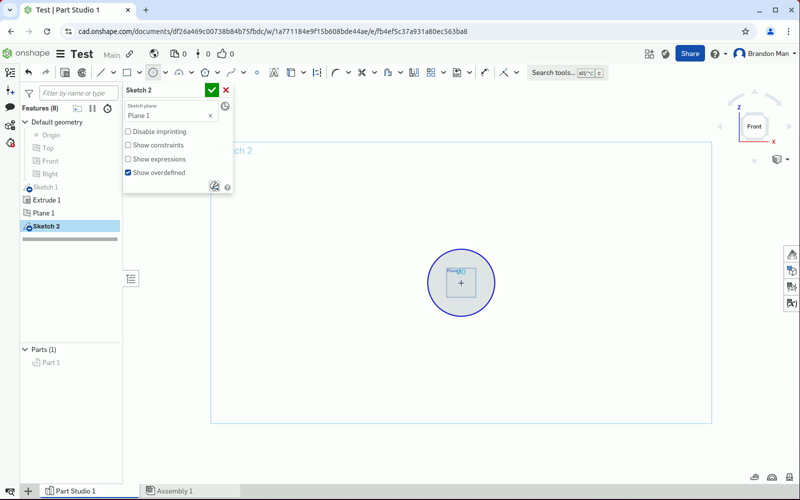
mouse_move(480, 282)
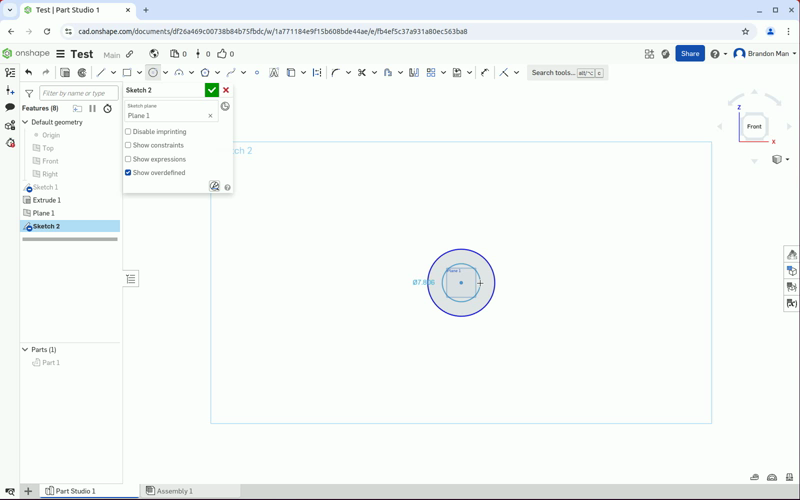
click(480, 282)
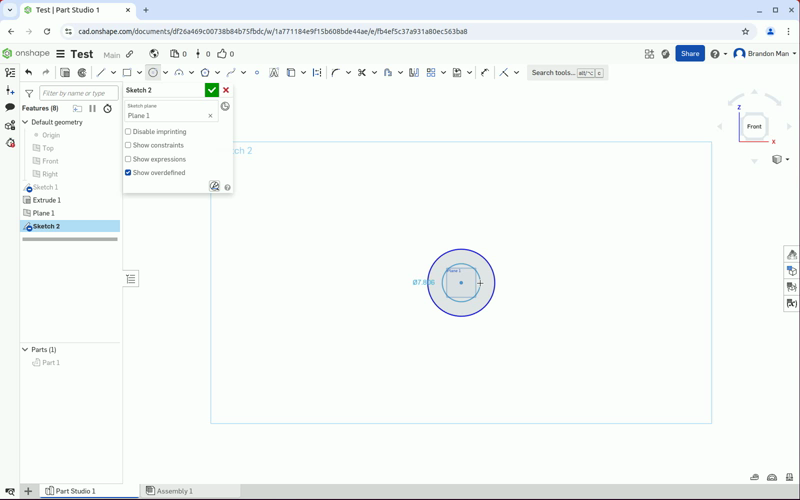
key(esc)
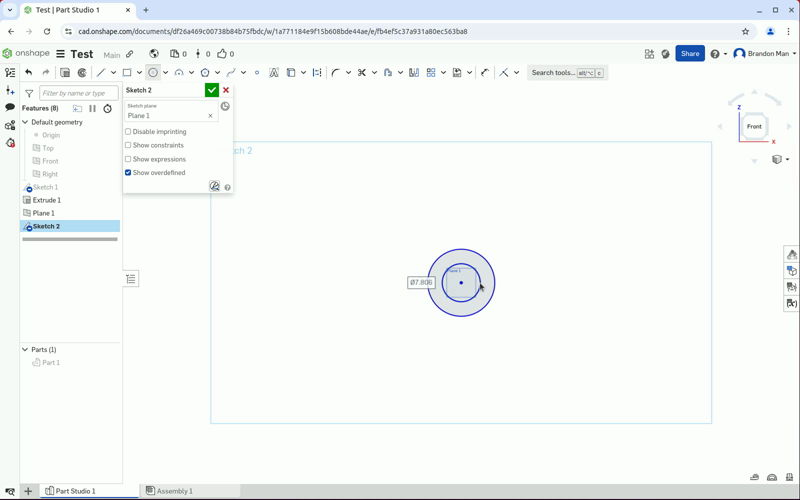
mouse_move(459, 258)
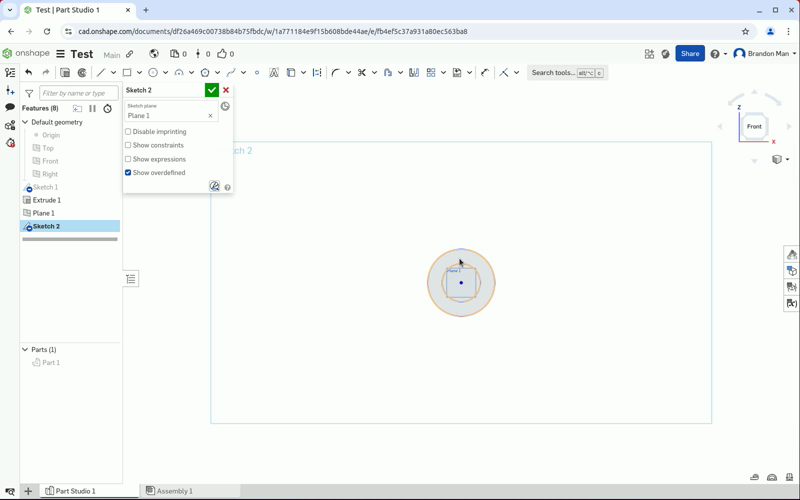
click(459, 258)
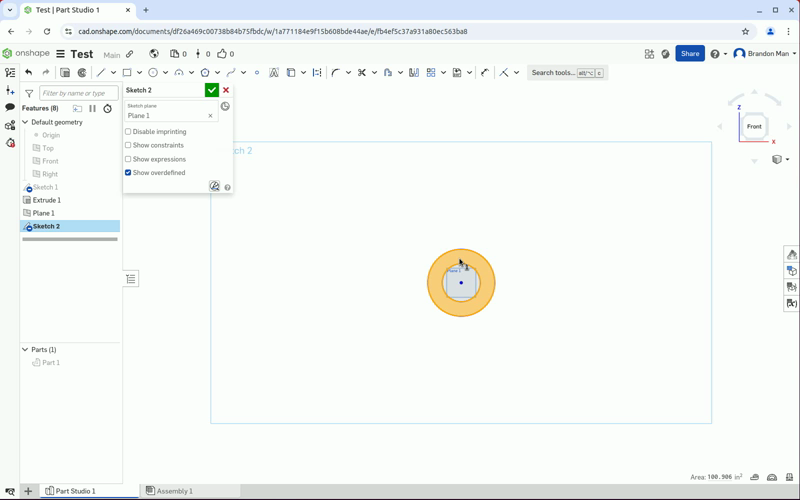
mouse_move(73, 352)
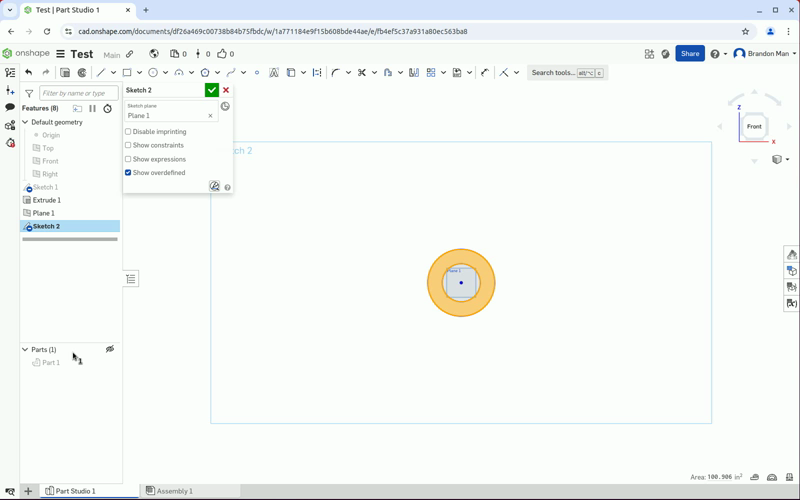
key(shift+y)
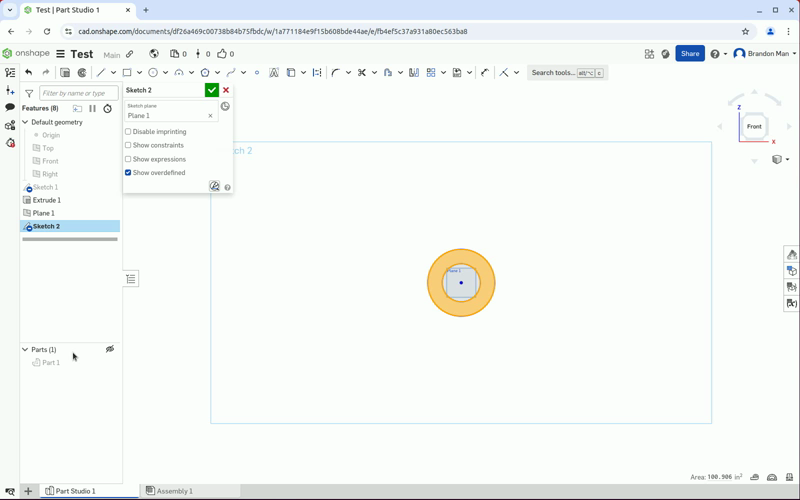
key(shift+e)
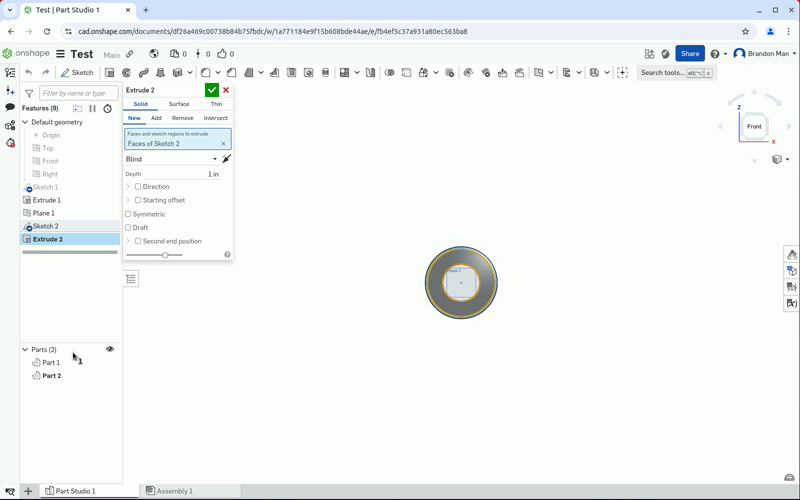
mouse_move(143, 106)
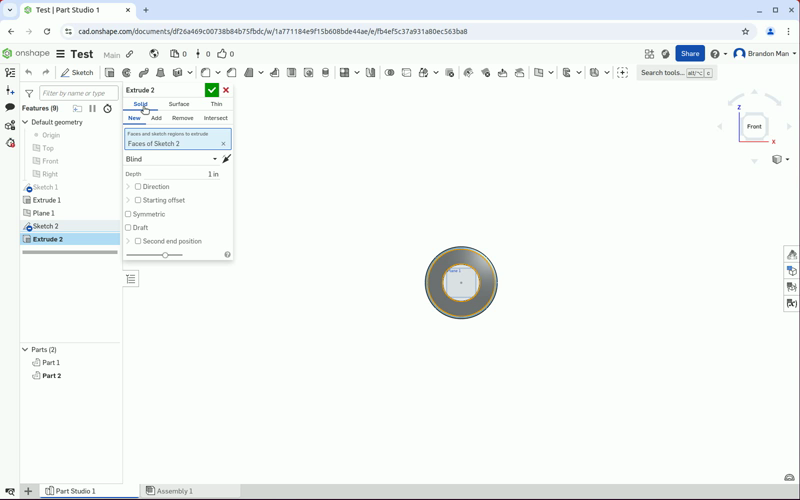
click(143, 106)
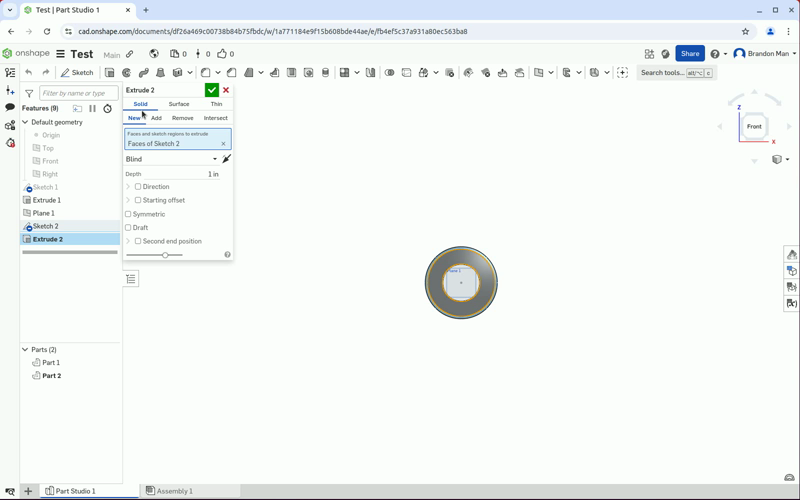
mouse_move(137, 120)
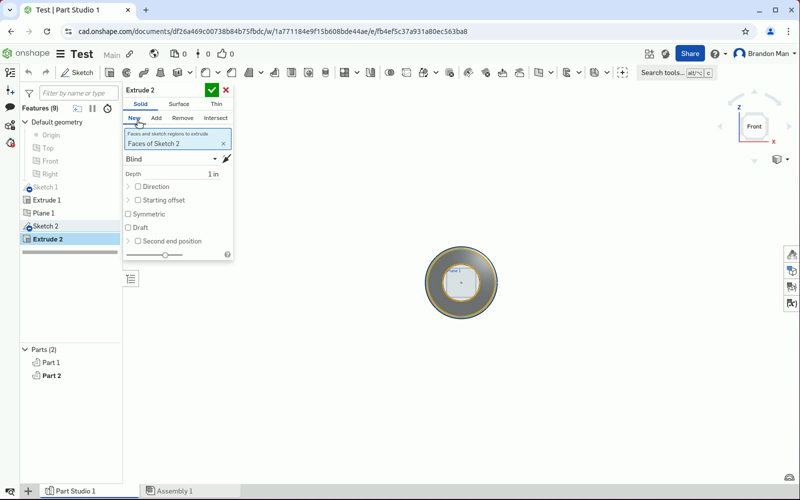
click(137, 120)
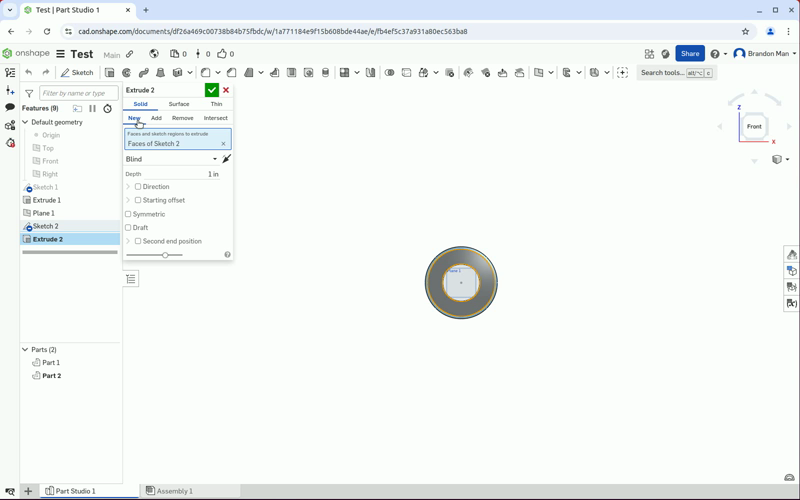
key(tab, 4)
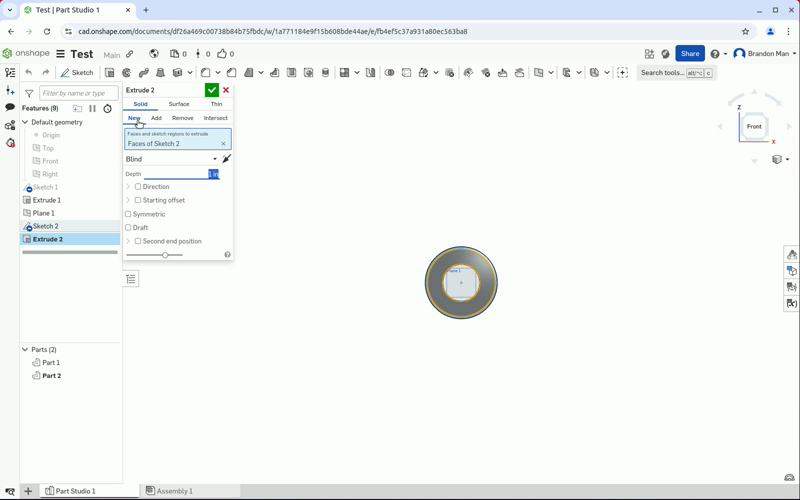
text(0.963)
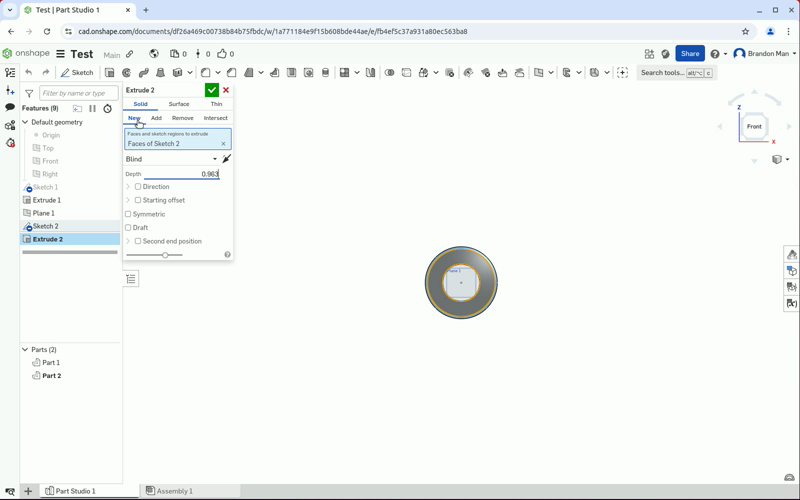
key(enter)
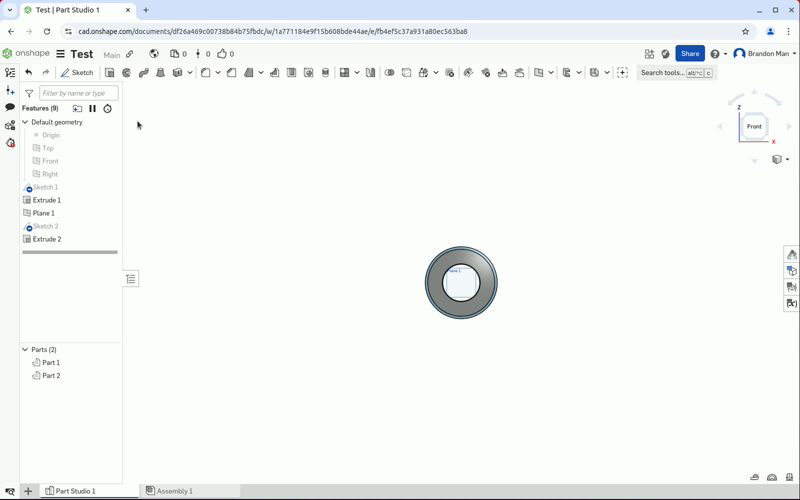
key(shift+h)
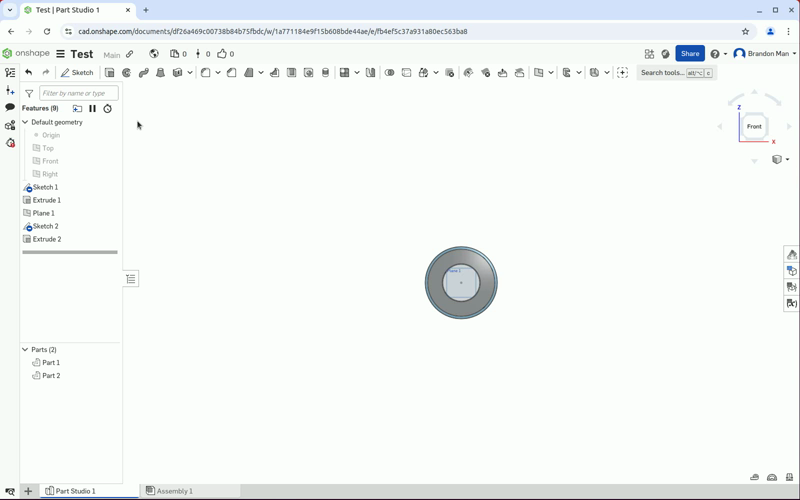
key(shift+h)
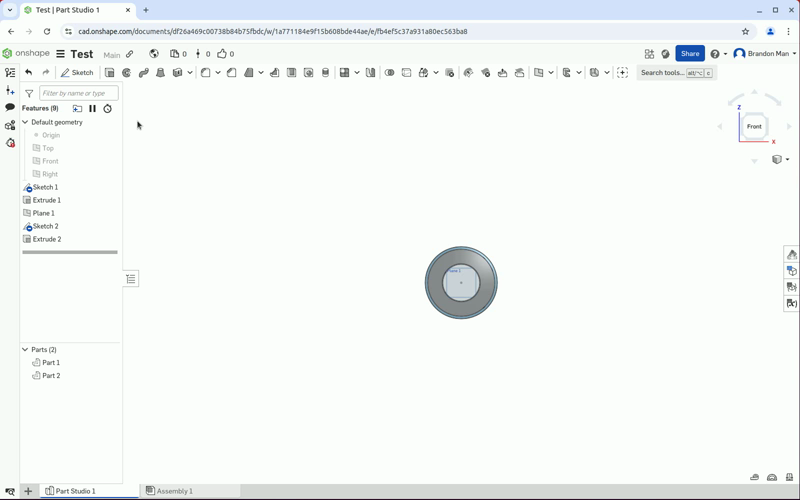
key(shift+7)
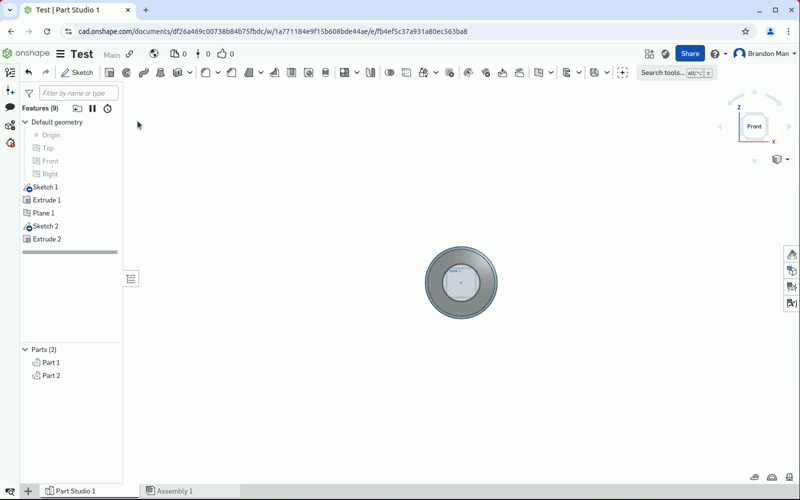
key(left, 2)
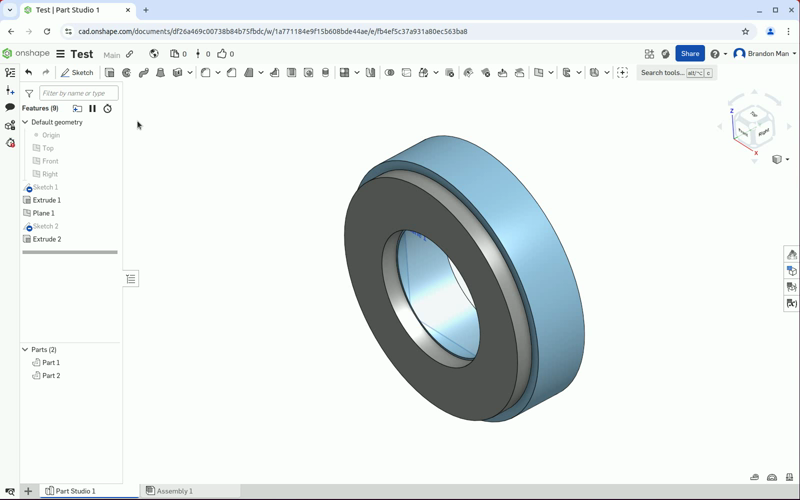
key(down, 2)
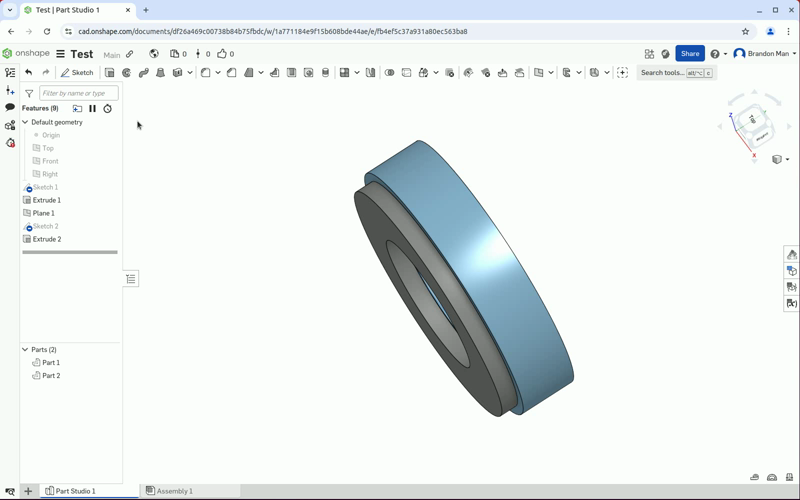
key(up, 2)
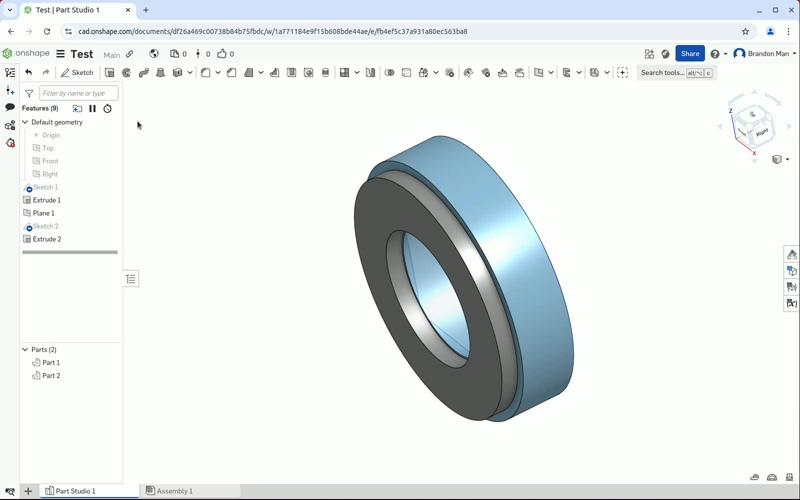
key(right, 2)
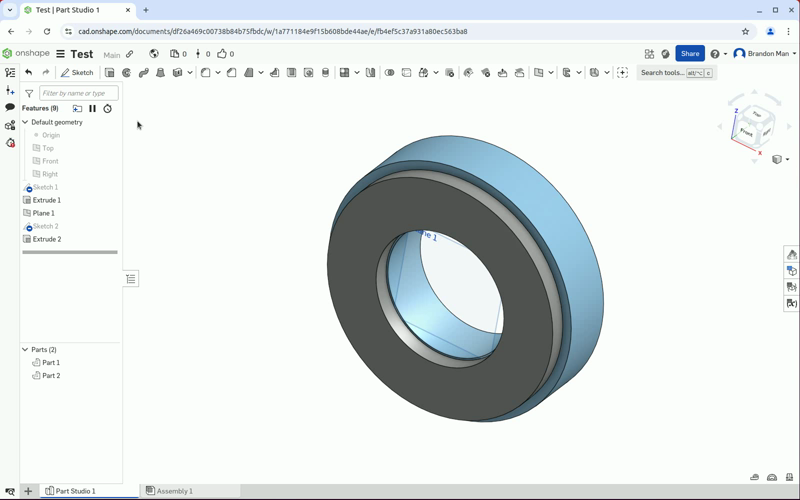
mouse_move(73, 189)
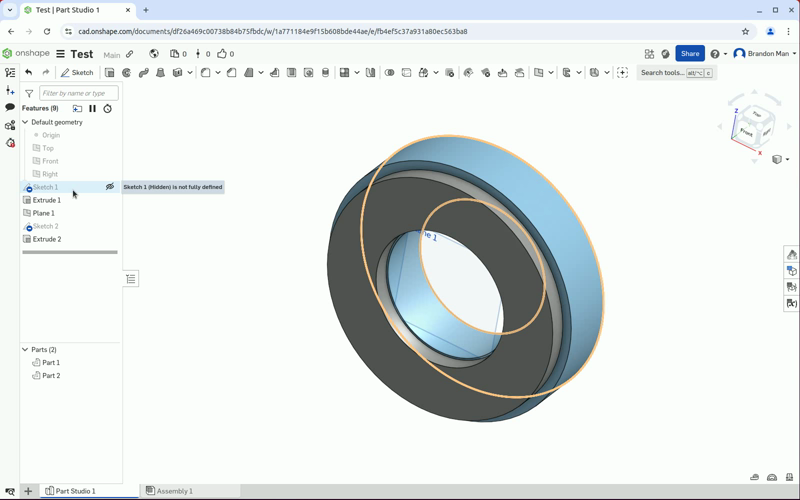
click(73, 189)